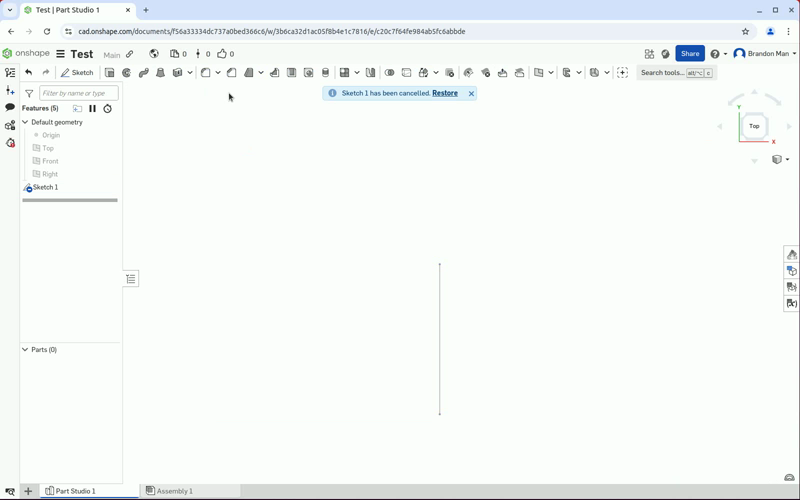
key(shift+h)
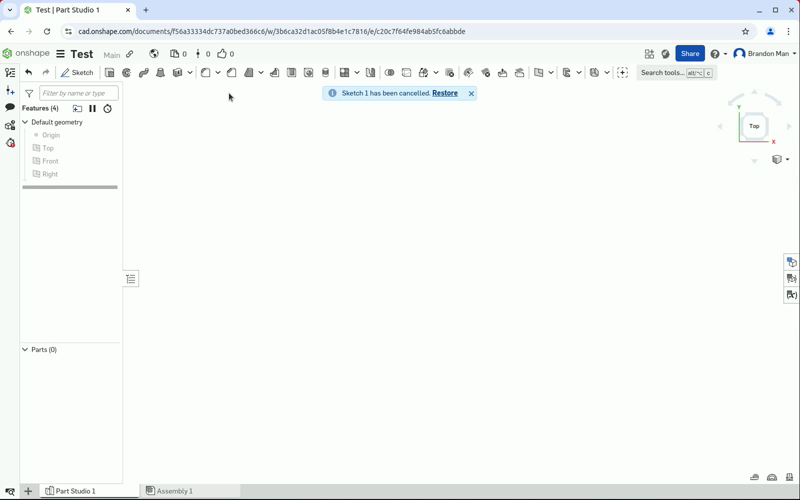
mouse_move(73, 352)
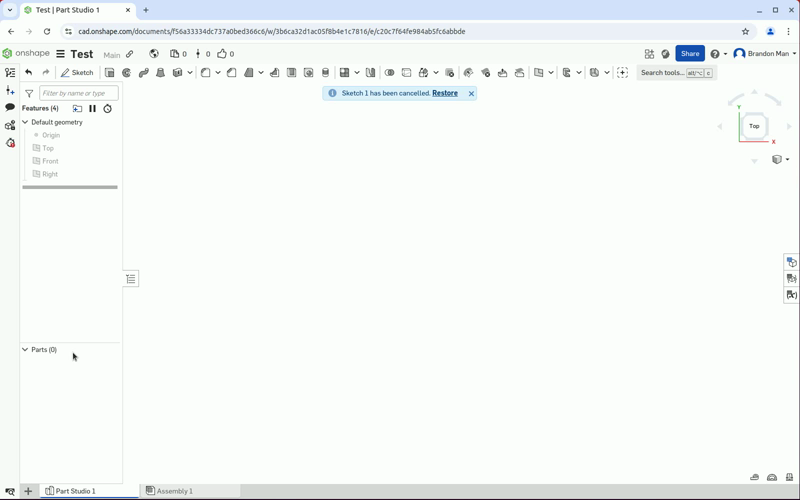
key(y)
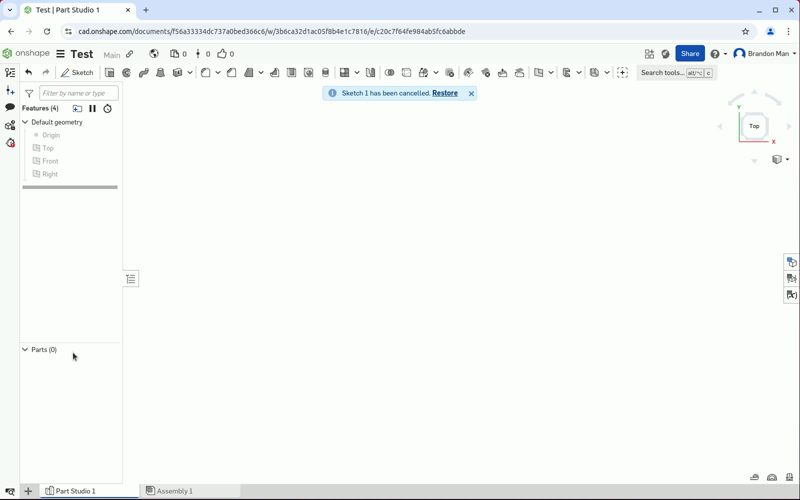
key(shift+p)
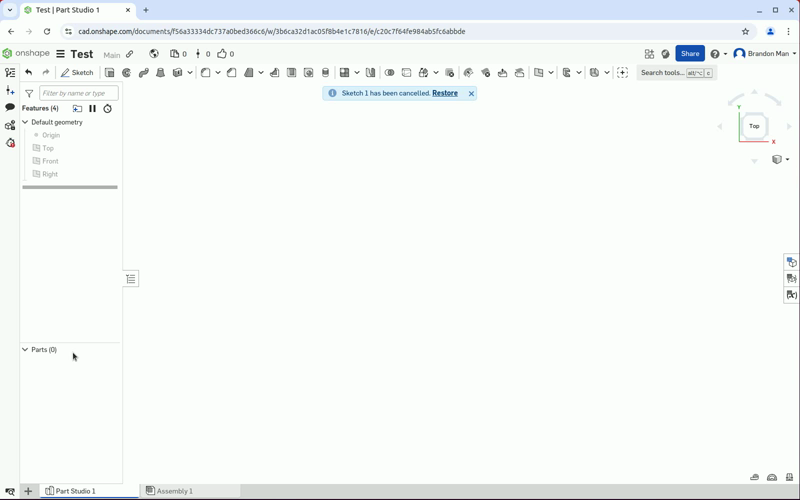
key(space)
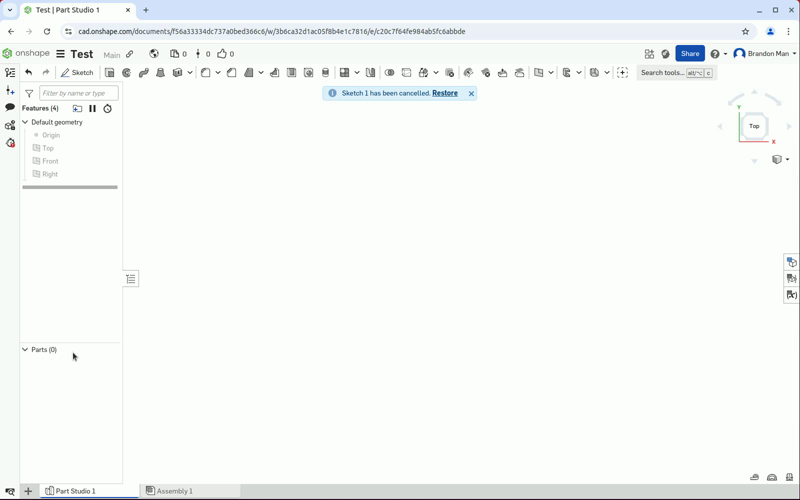
key_down(shift)
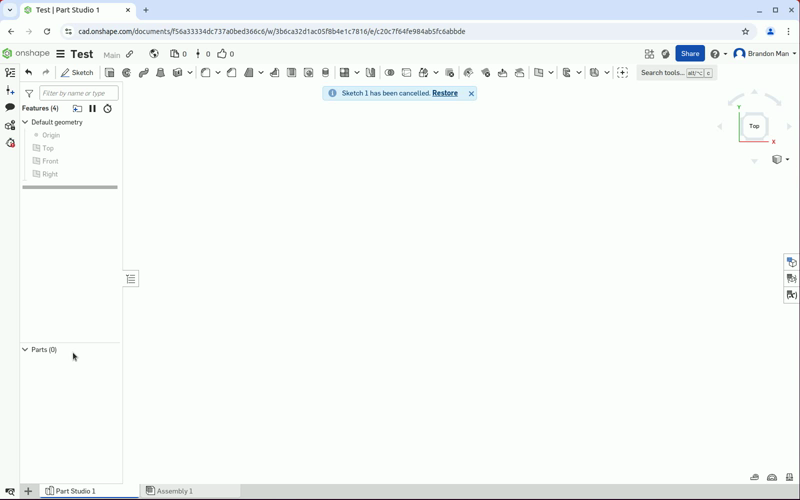
key(up)
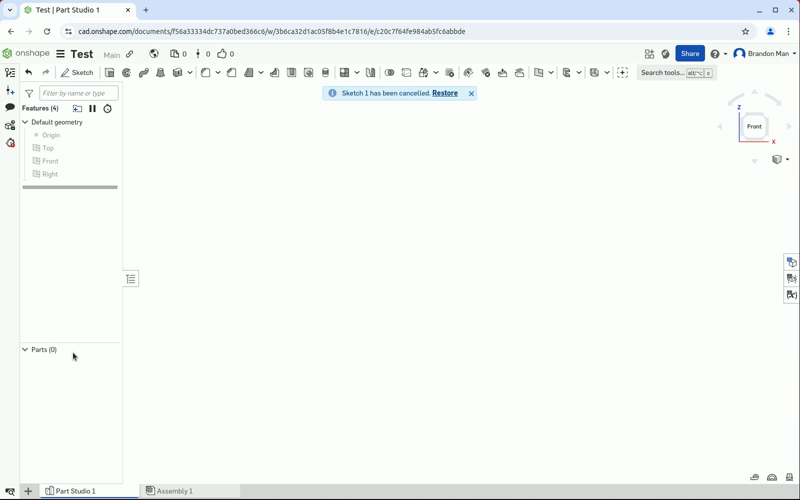
key_up(shift)
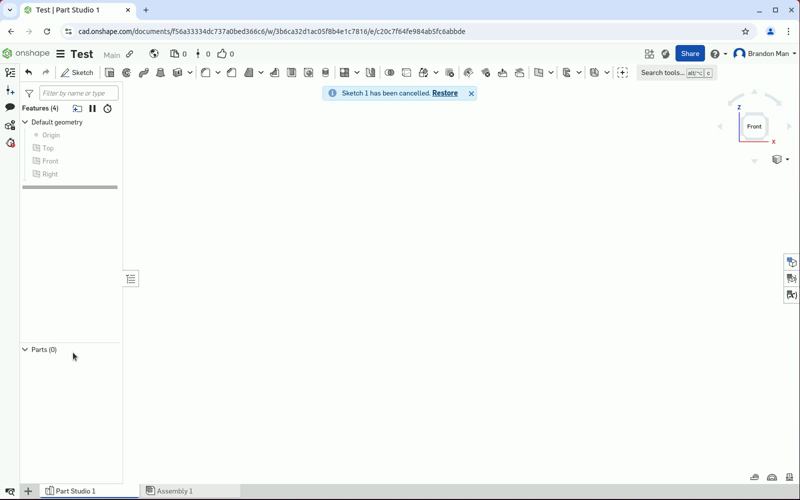
key(space)
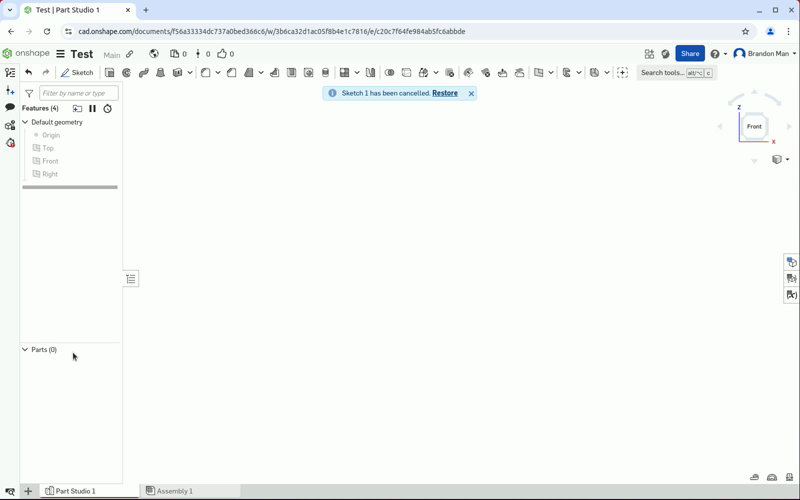
key_down(shift)
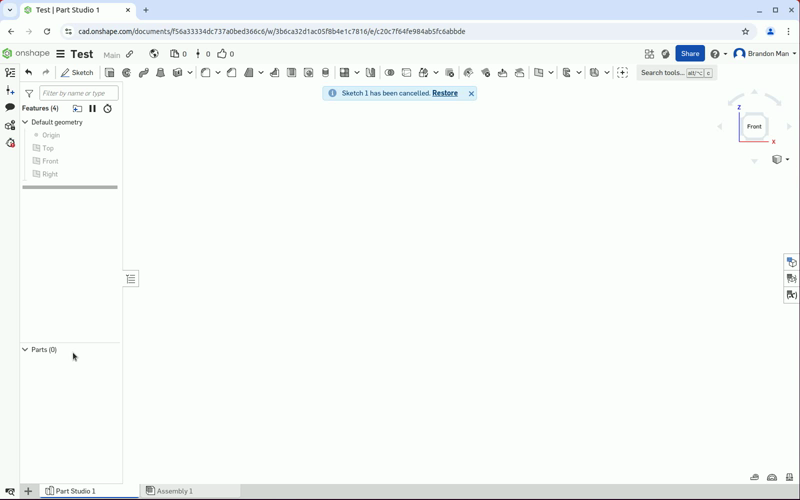
key(left)
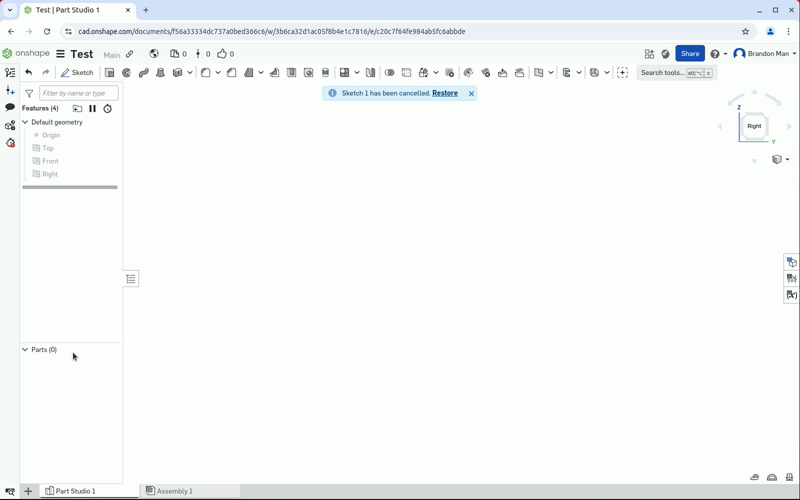
key_up(shift)
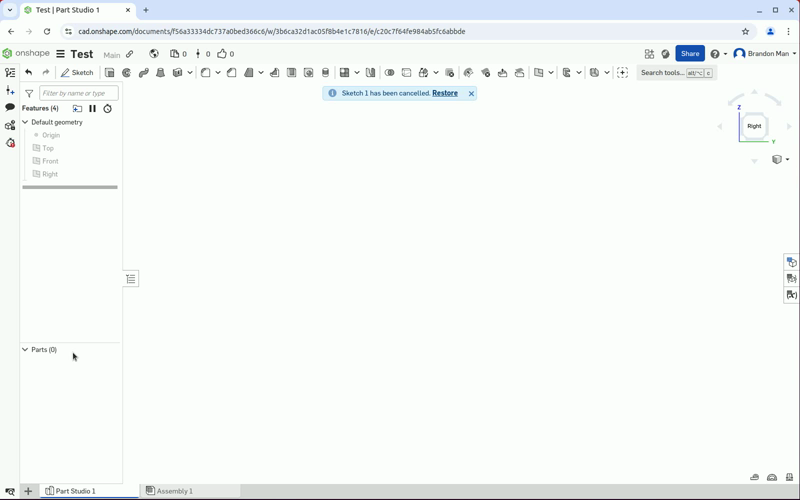
mouse_move(73, 352)
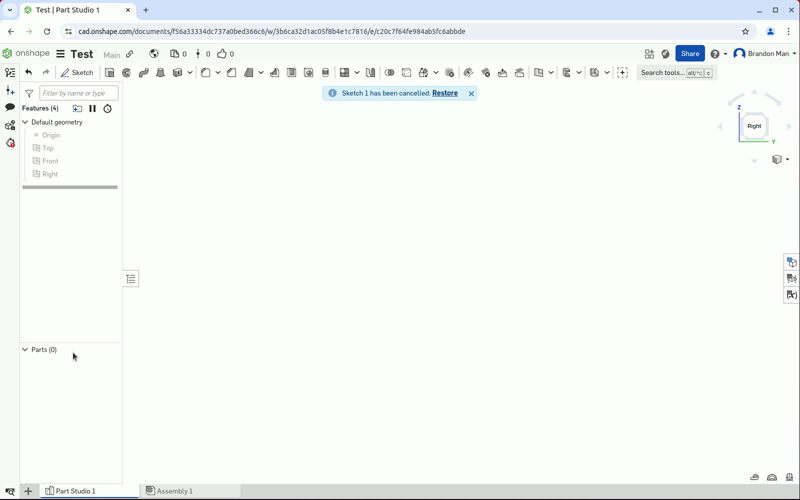
key(shift+y)
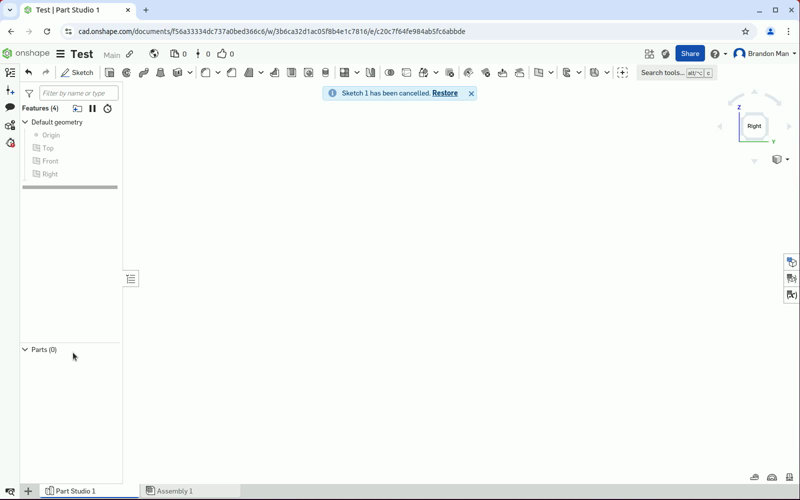
key(shift+s)
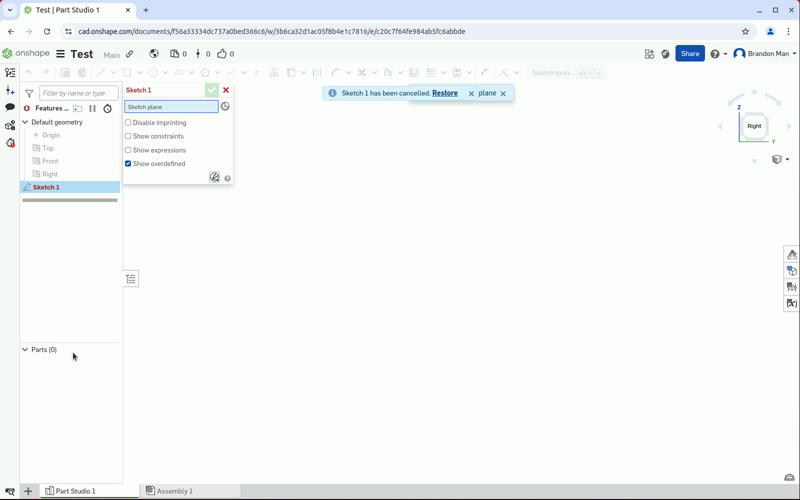
mouse_move(73, 176)
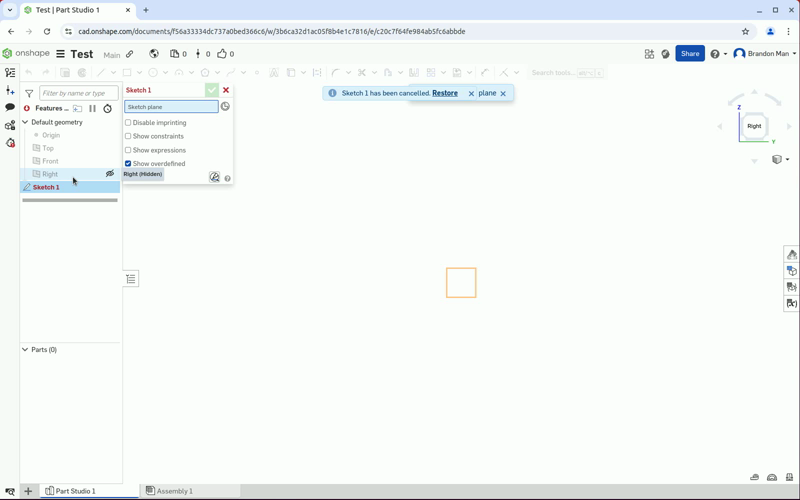
click(73, 176)
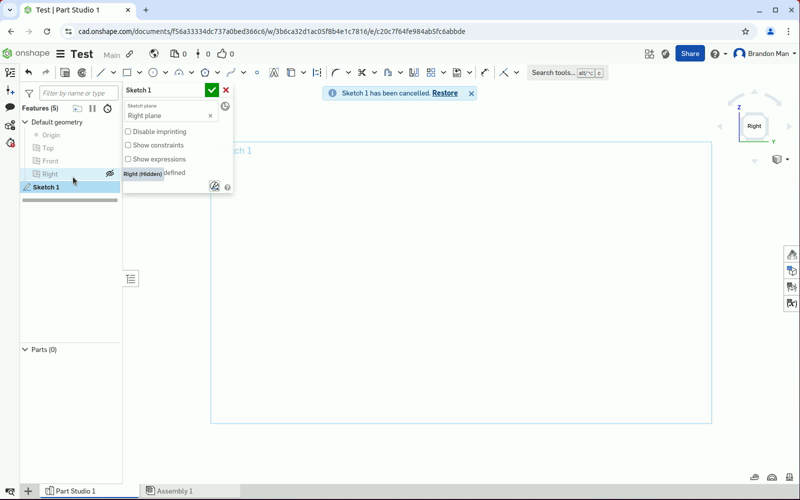
mouse_move(73, 352)
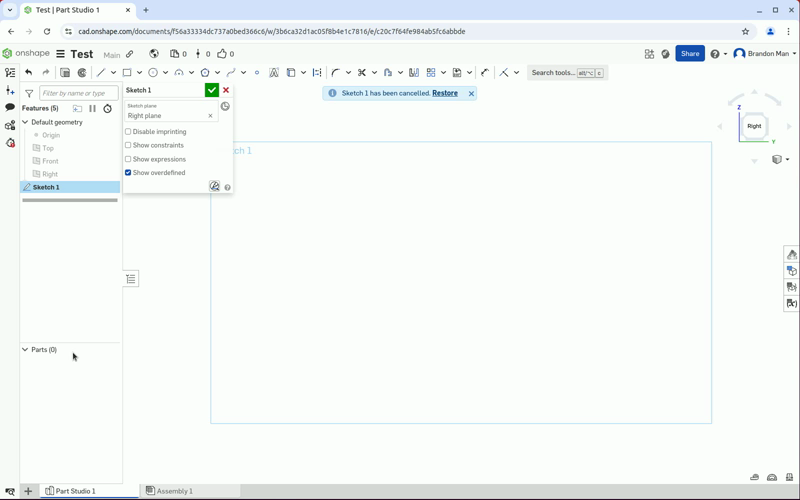
key(y)
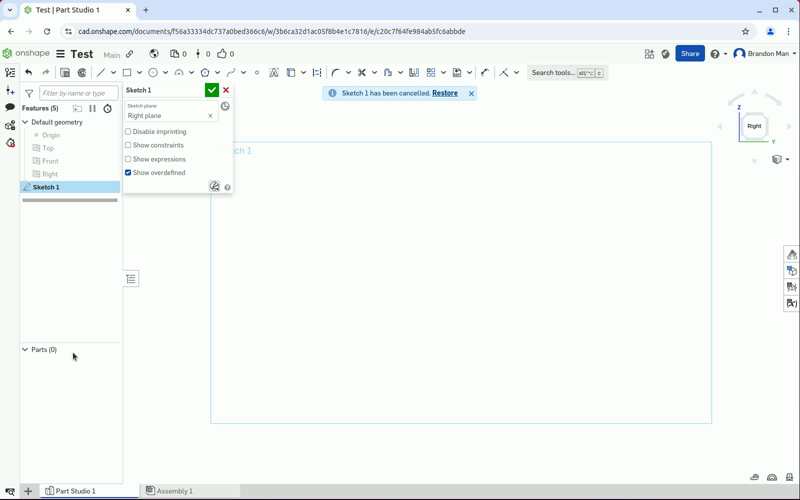
key(l)
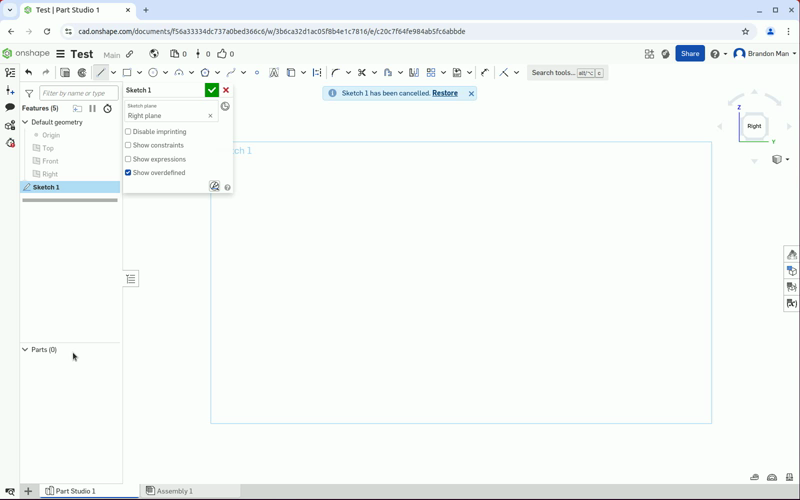
key_down(shift)
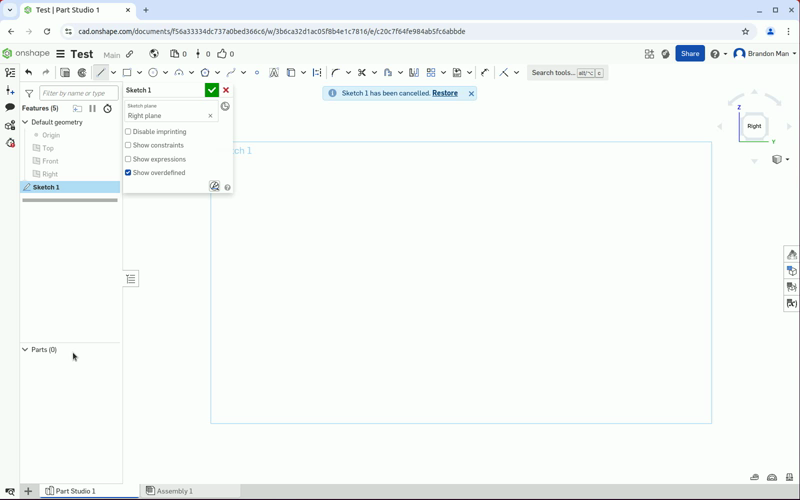
mouse_move(349, 286)
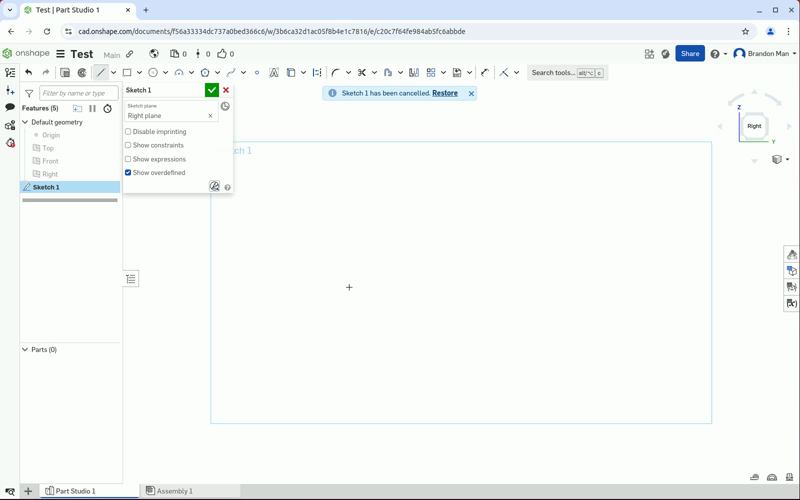
click(349, 286)
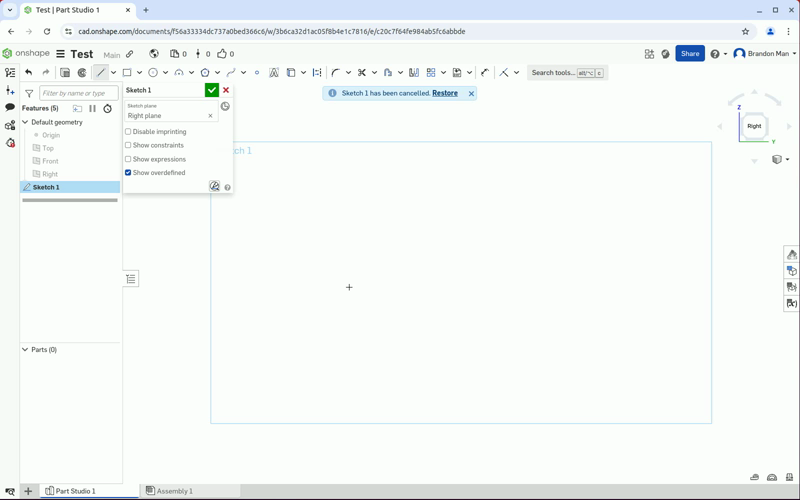
key_up(shift)
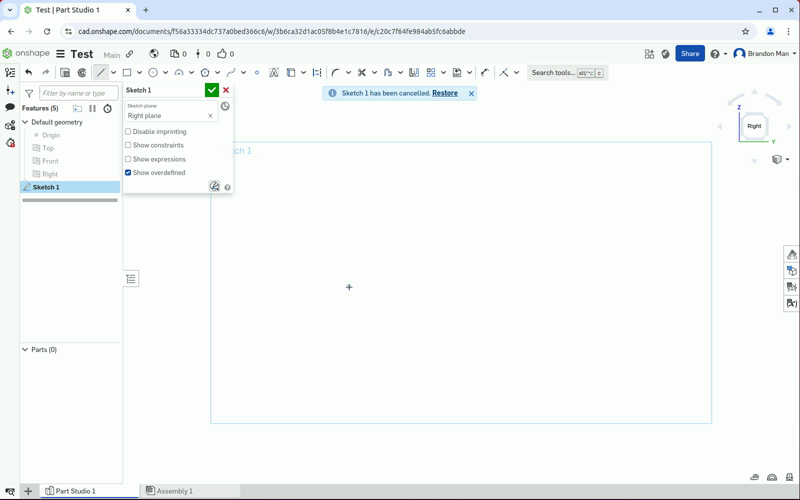
key_down(shift)
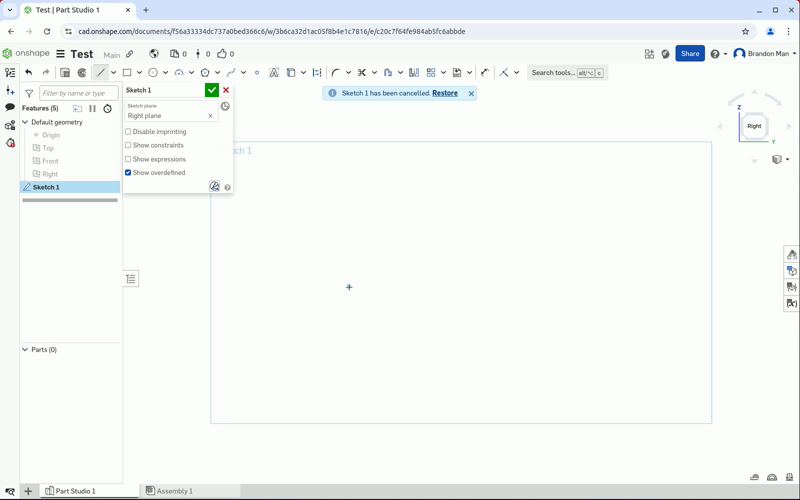
mouse_move(486, 286)
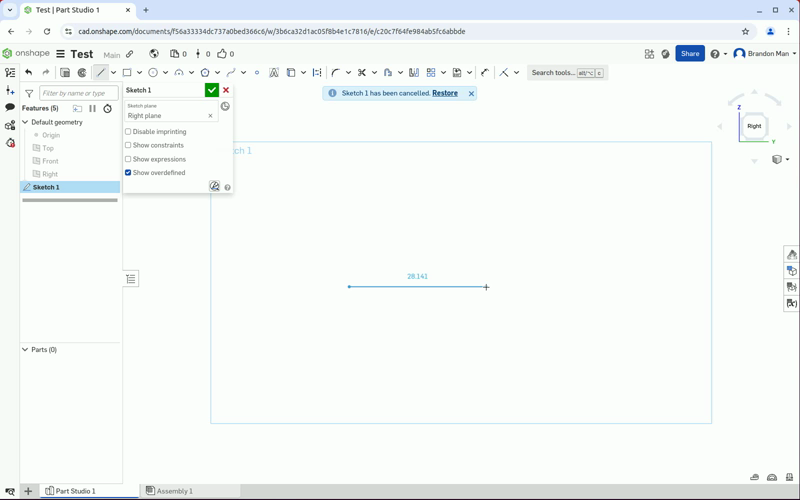
click(486, 286)
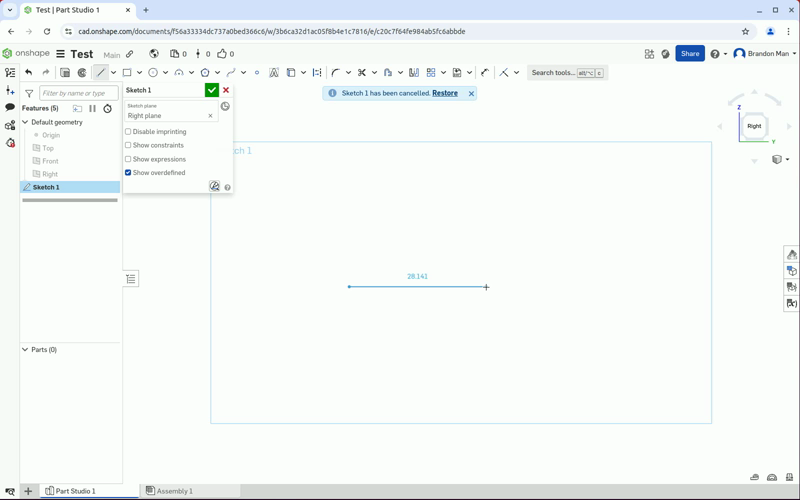
key_up(shift)
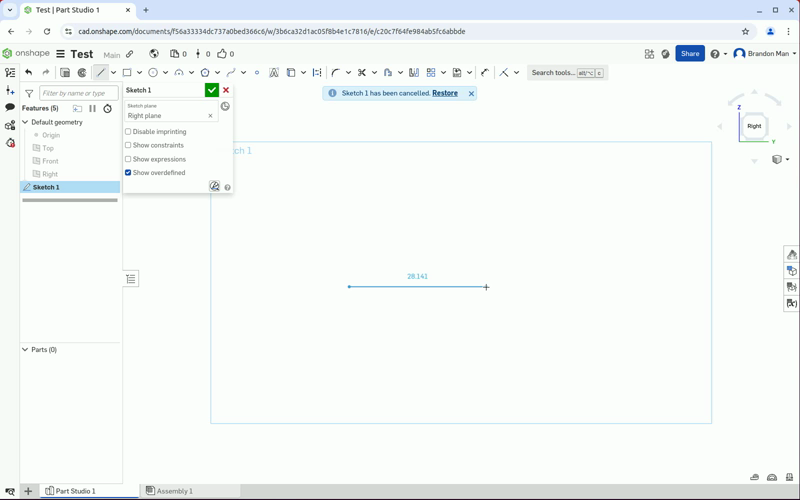
key_down(shift)
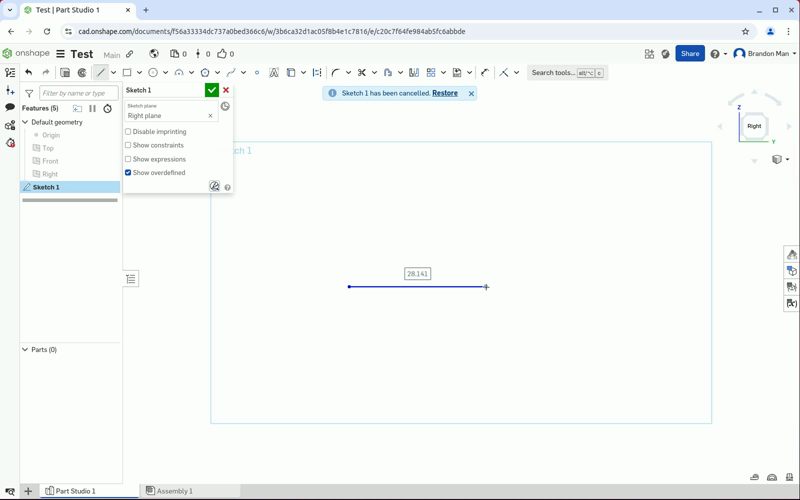
mouse_move(486, 224)
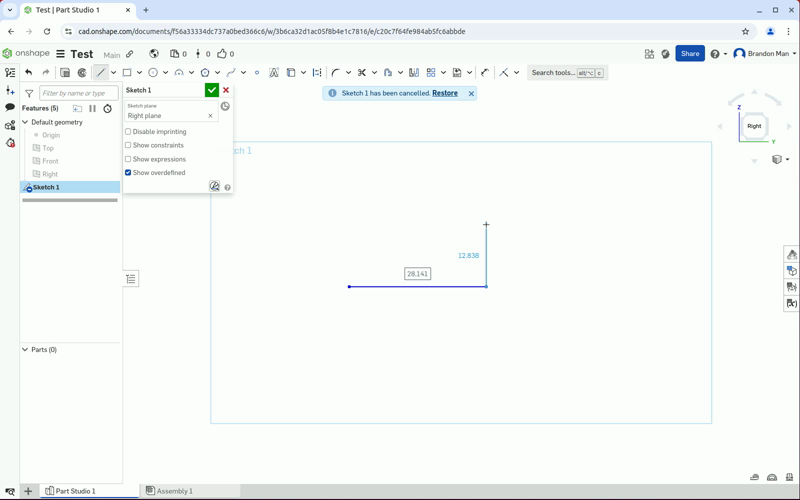
click(486, 224)
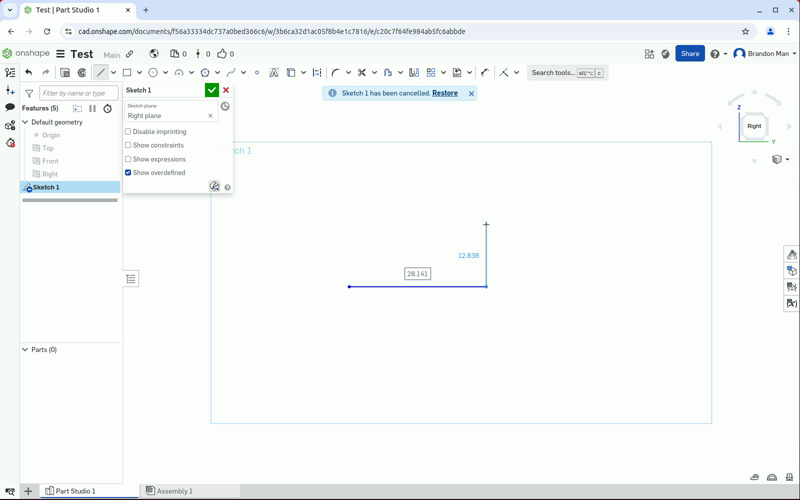
key_up(shift)
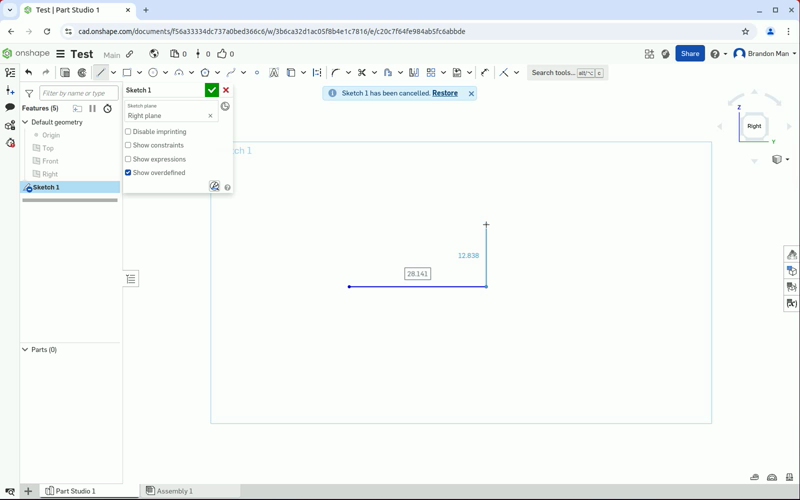
key_down(shift)
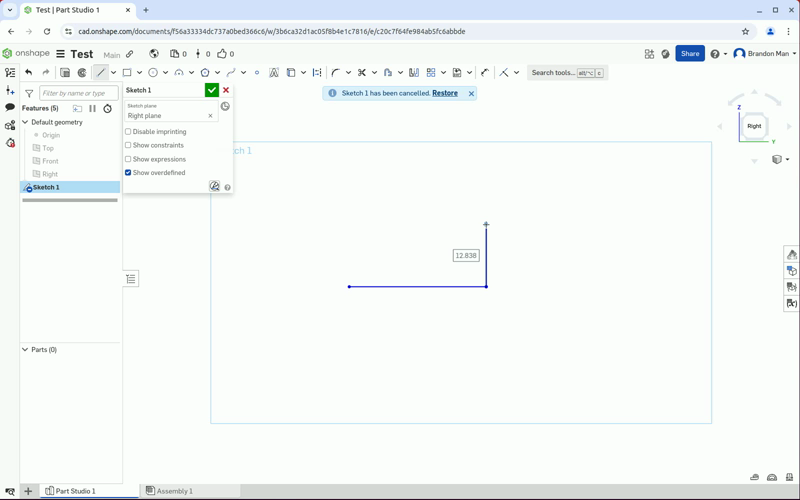
mouse_move(349, 224)
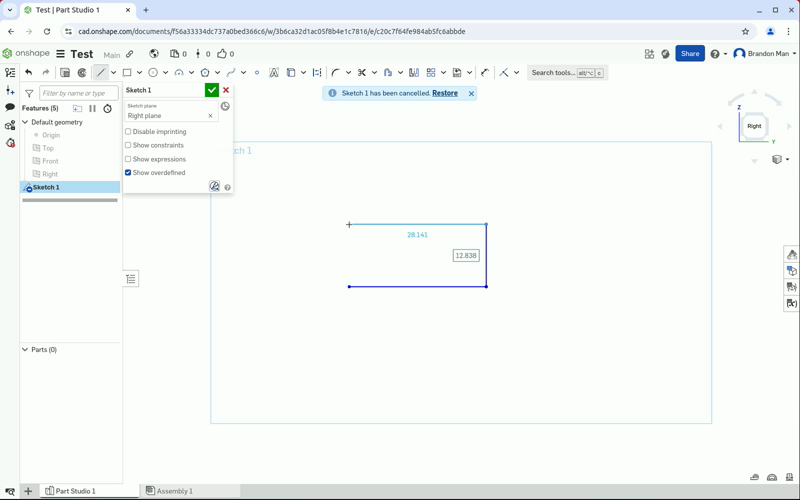
click(349, 224)
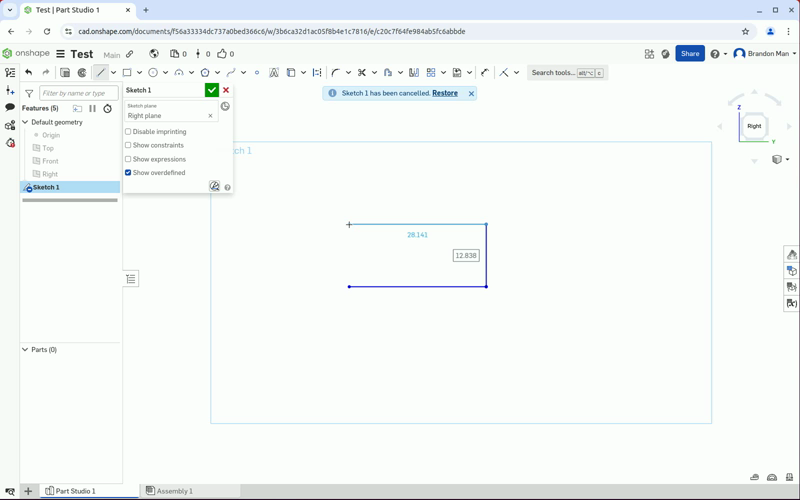
key_up(shift)
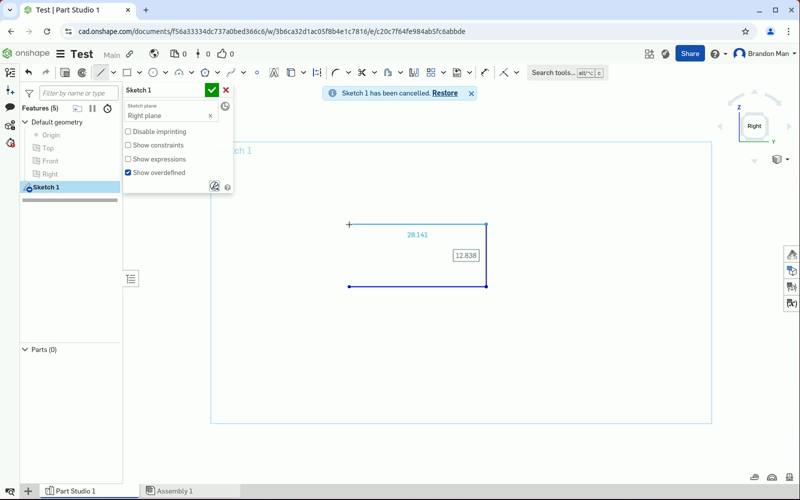
key_down(shift)
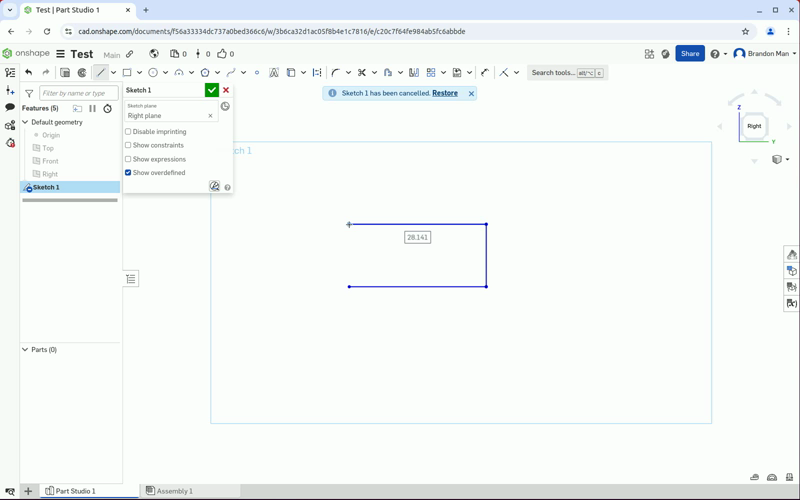
mouse_move(349, 286)
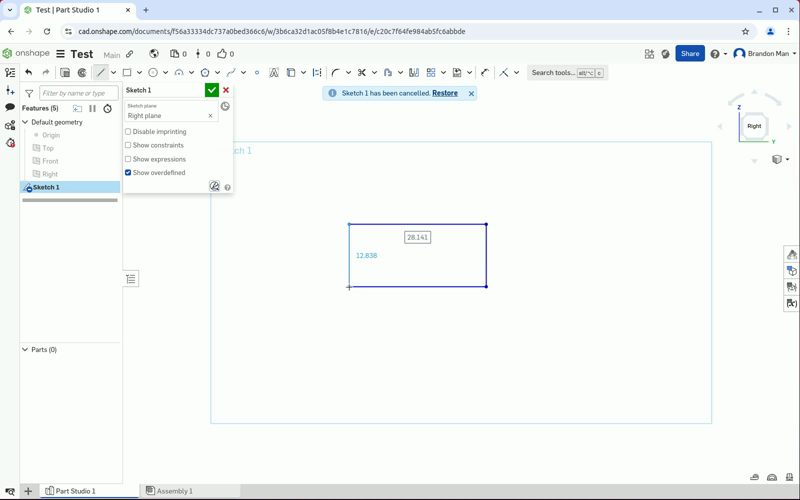
key_up(shift)
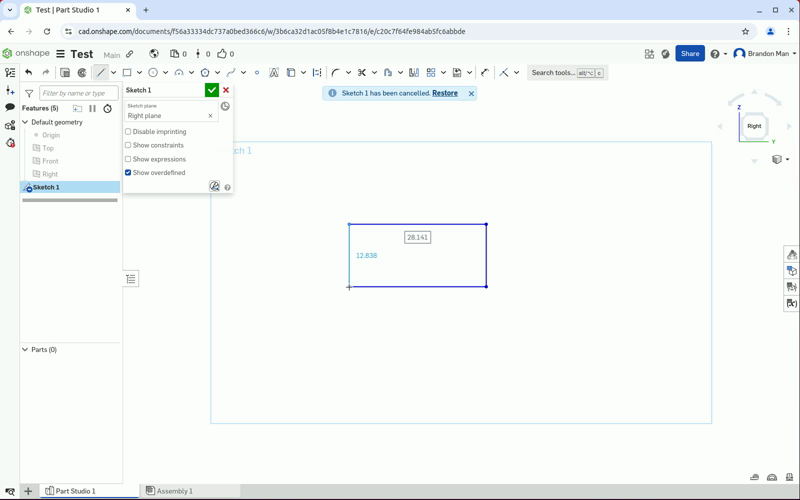
click(349, 286)
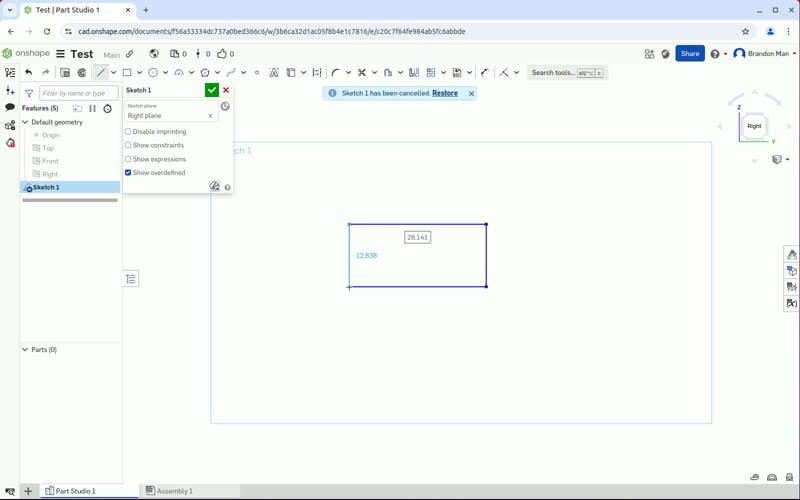
key(esc)
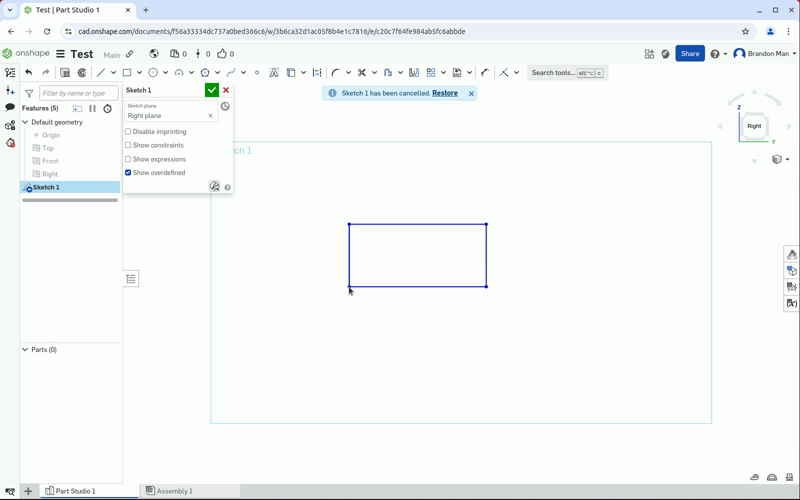
mouse_move(460, 236)
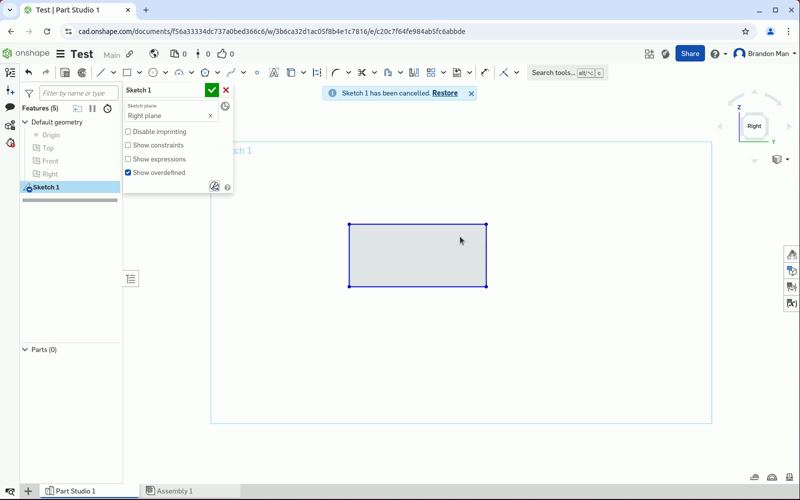
click(460, 236)
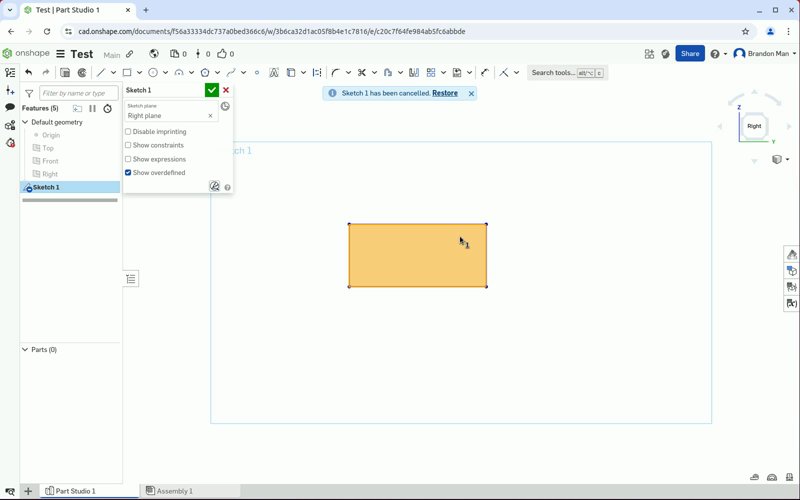
mouse_move(73, 352)
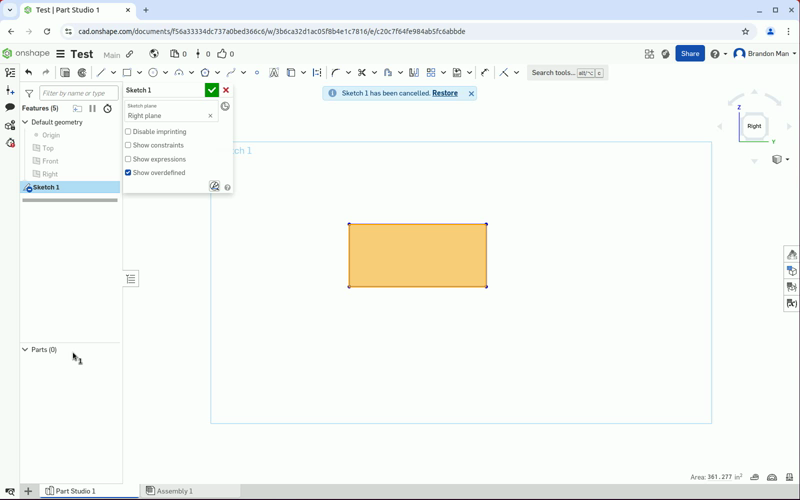
key(shift+y)
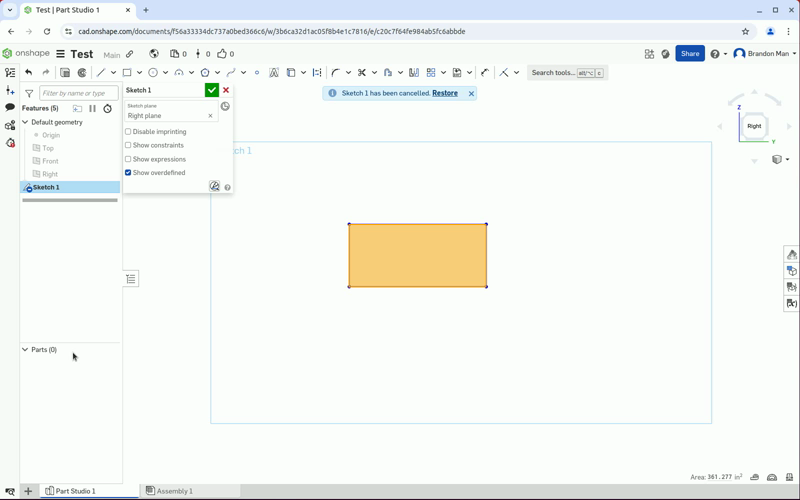
key(shift+e)
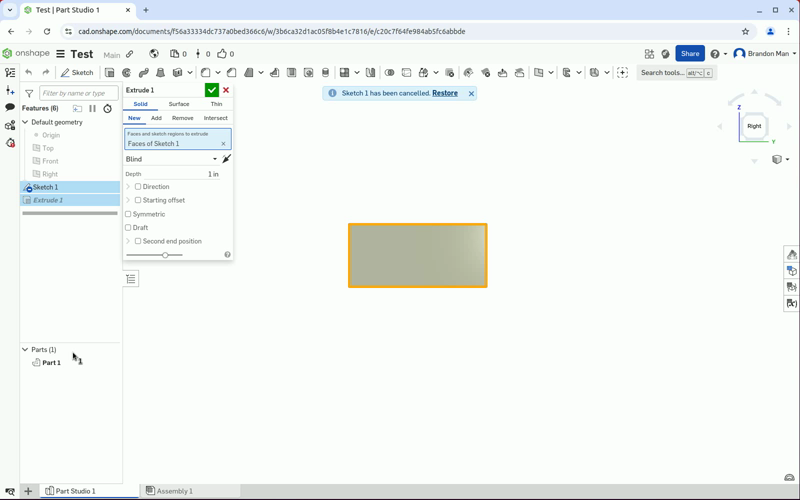
mouse_move(143, 106)
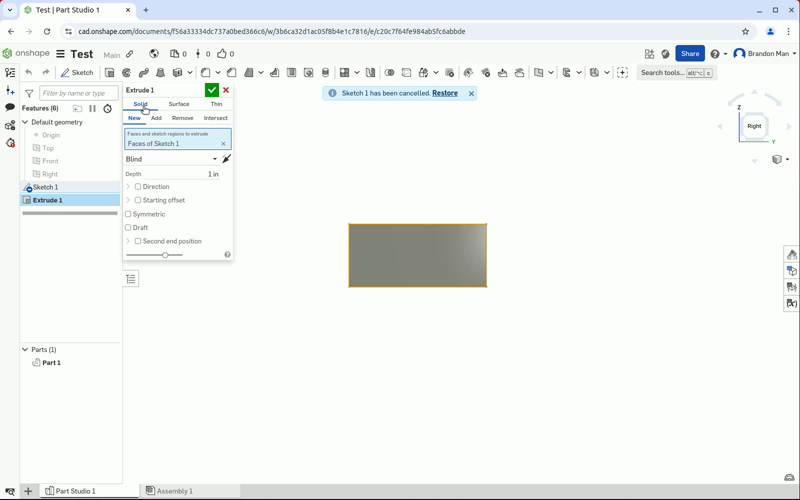
click(143, 106)
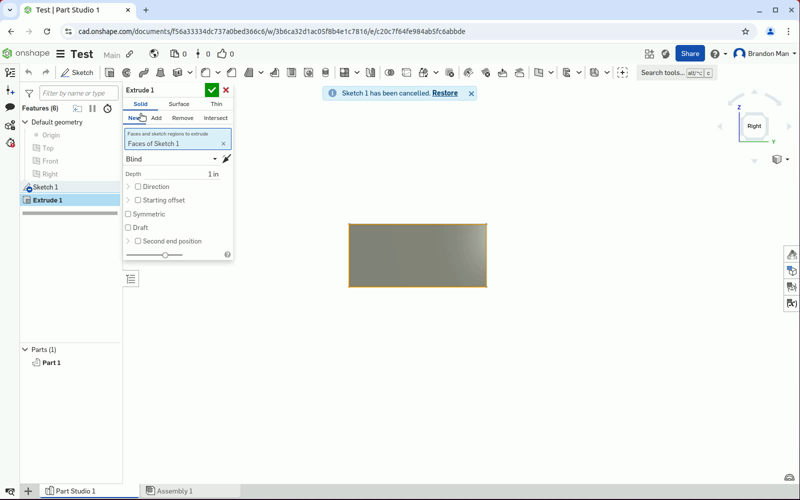
mouse_move(137, 120)
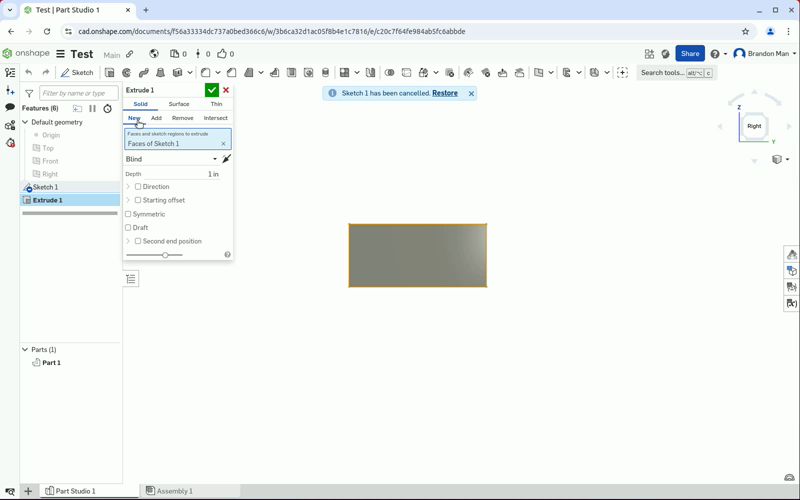
click(137, 120)
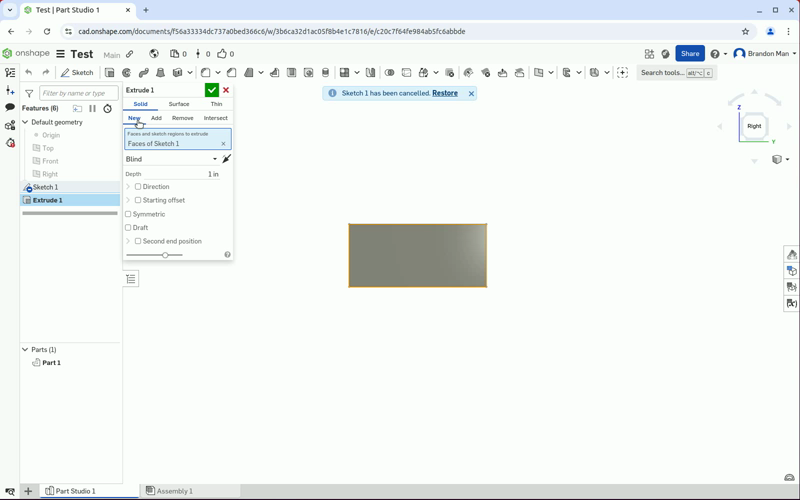
key(tab, 4)
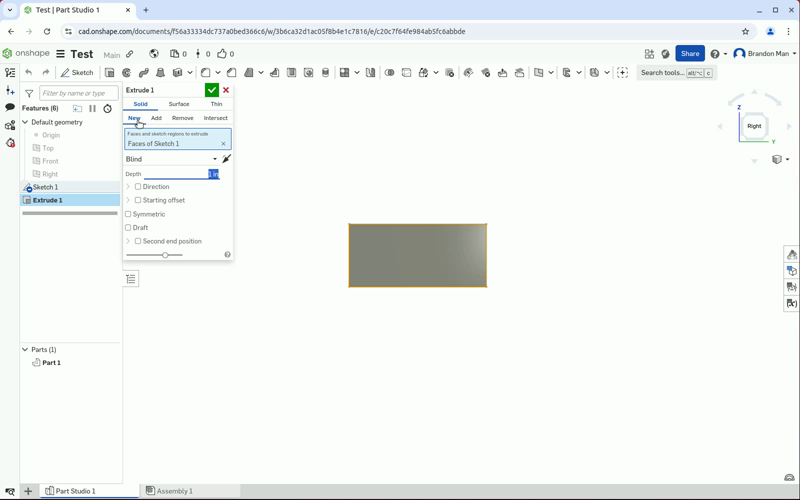
text(23.108)
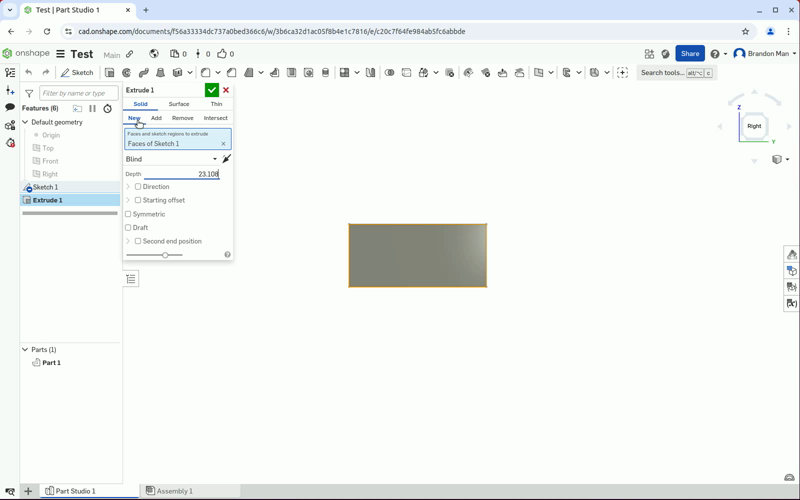
key(enter)
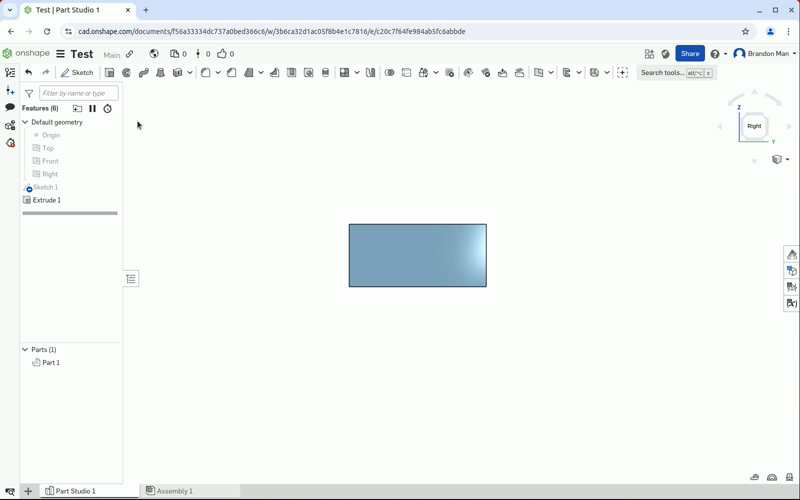
key(shift+h)
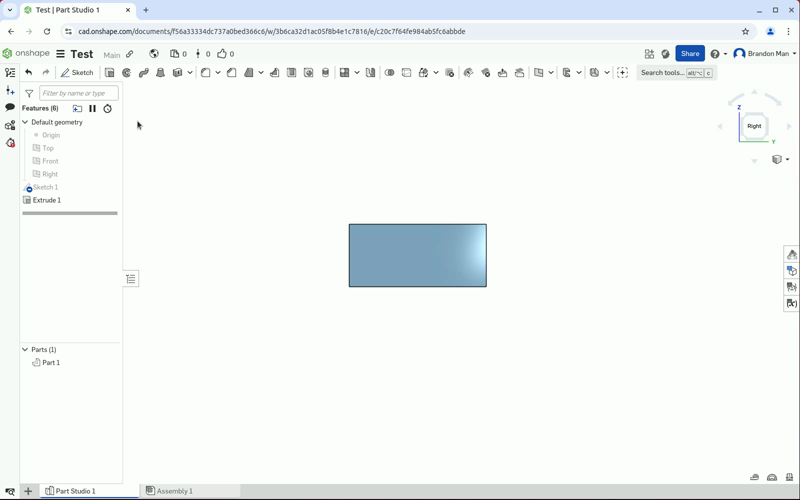
key(shift+h)
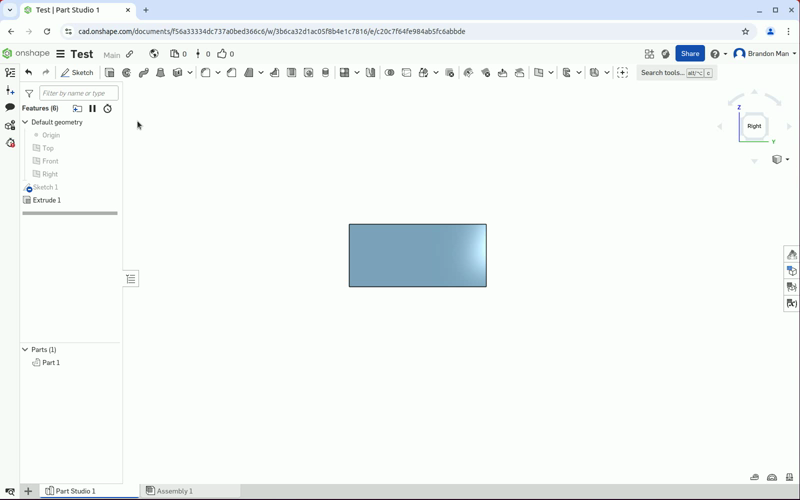
mouse_move(73, 189)
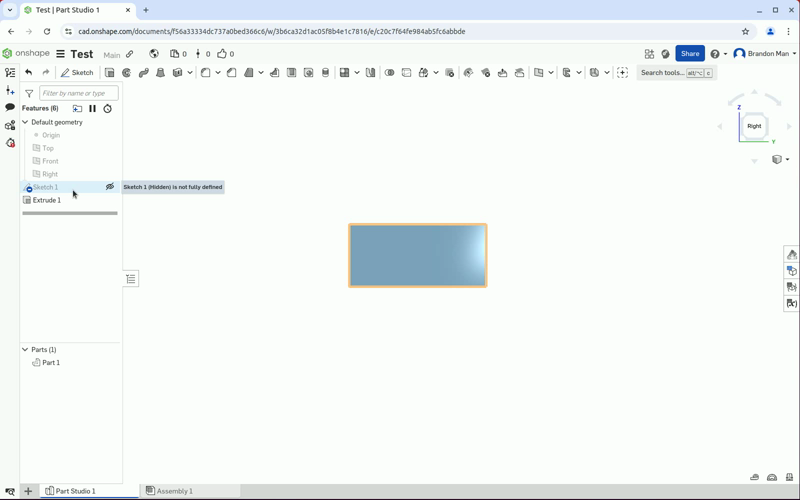
click(73, 189)
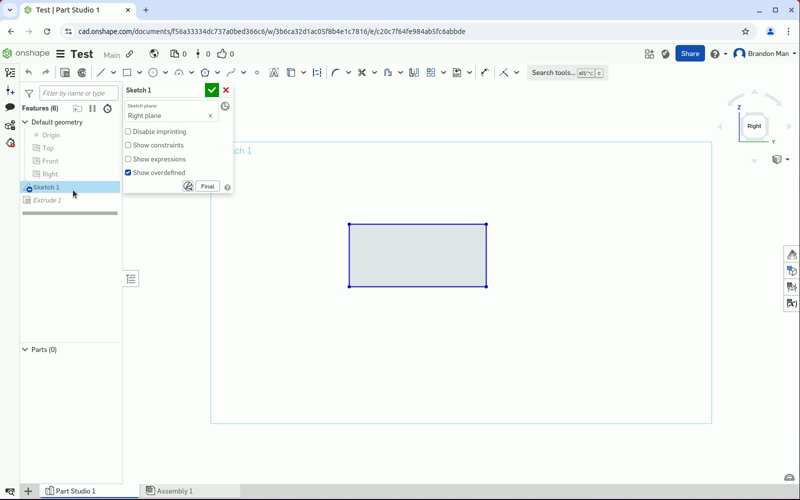
mouse_move(229, 92)
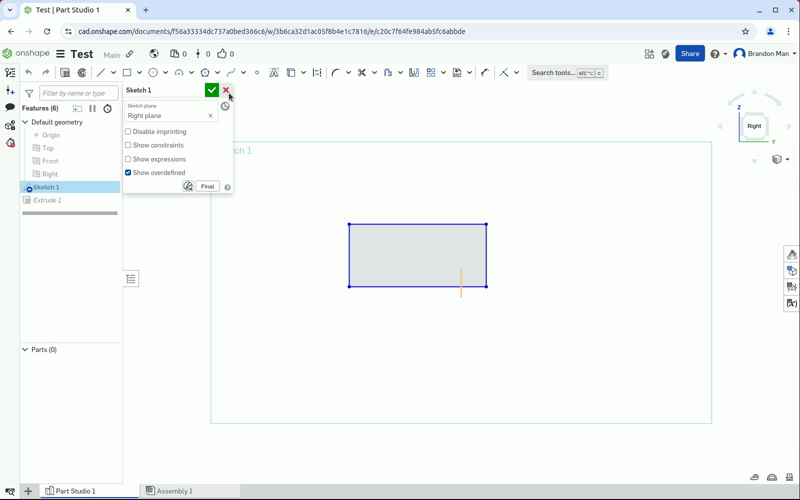
click(229, 92)
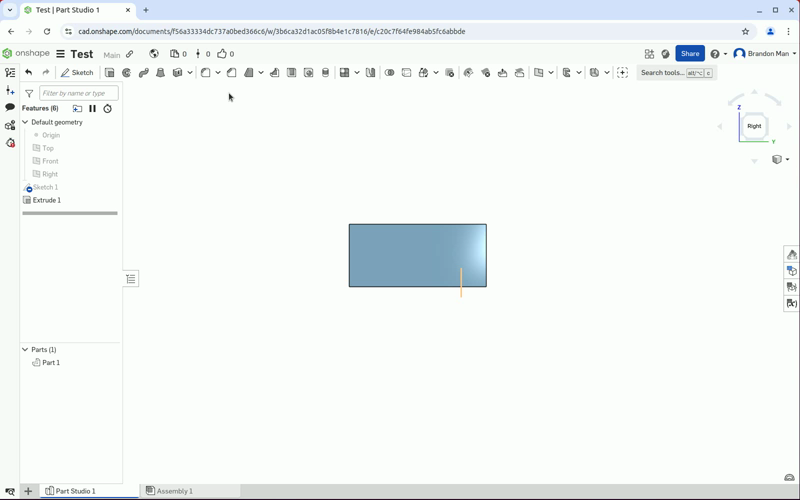
mouse_move(541, 75)
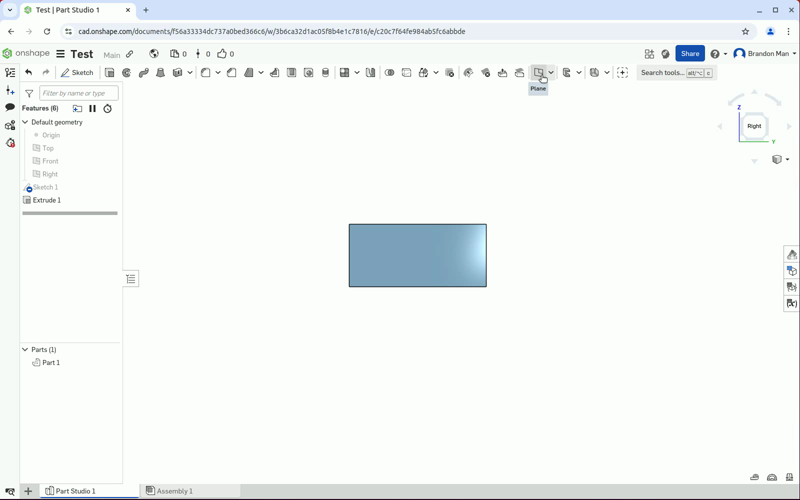
click(541, 75)
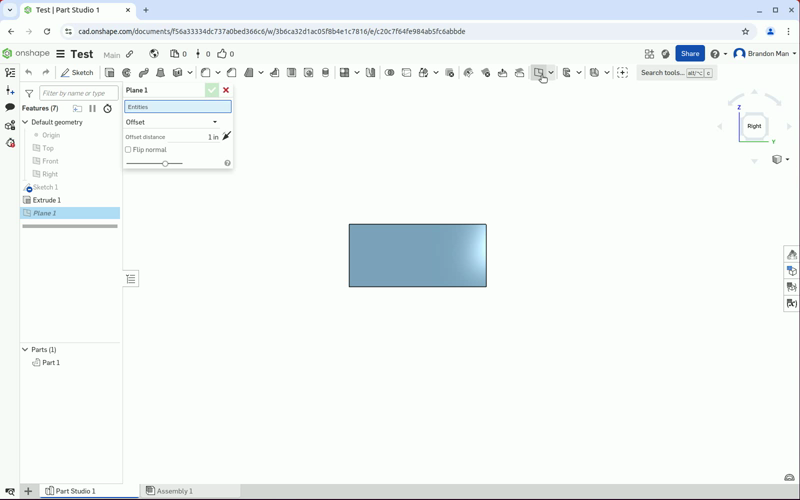
mouse_move(73, 176)
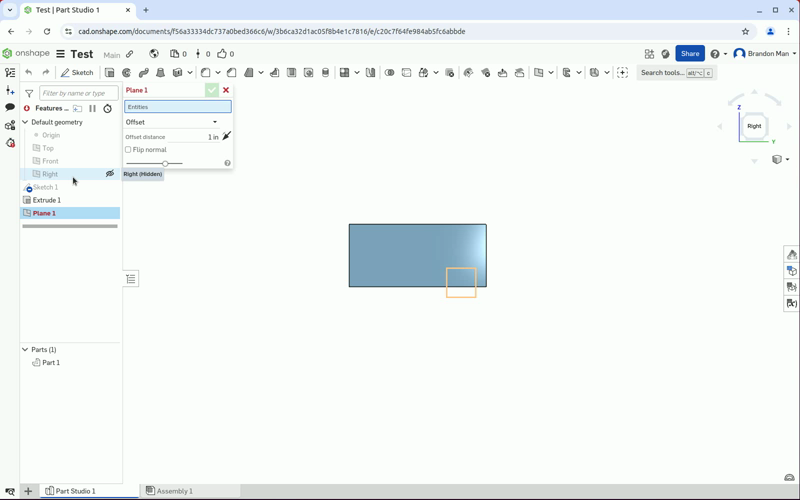
click(73, 176)
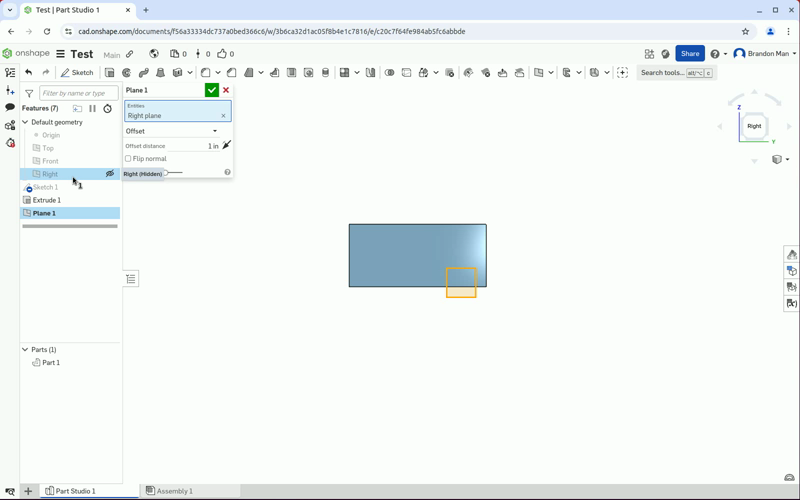
key(tab, 2)
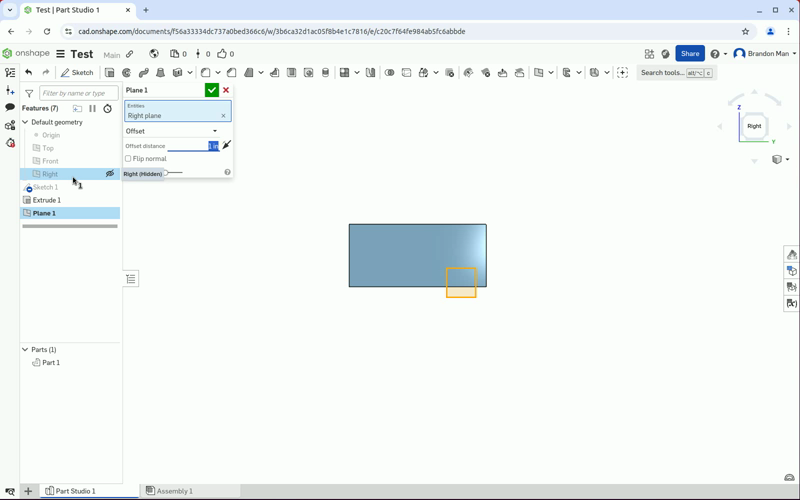
text(23.108)
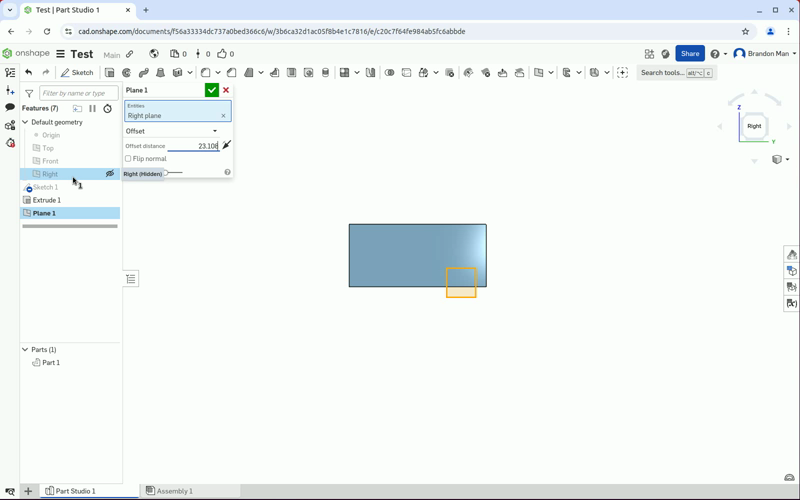
key(enter, 2)
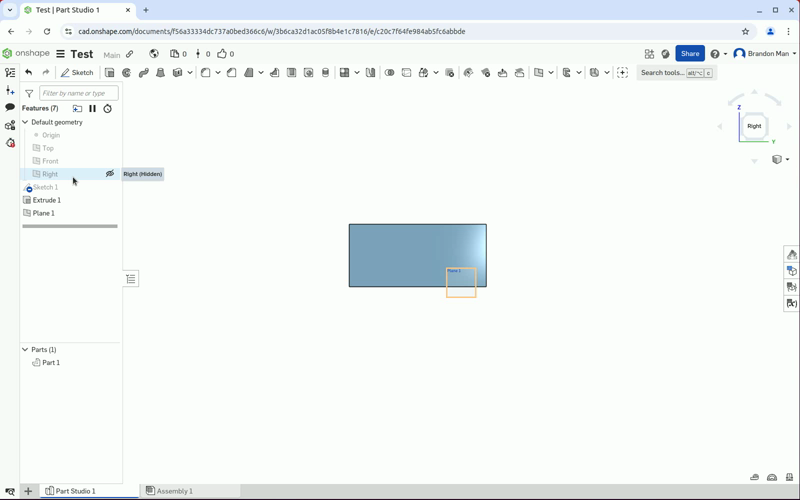
key(shift+s)
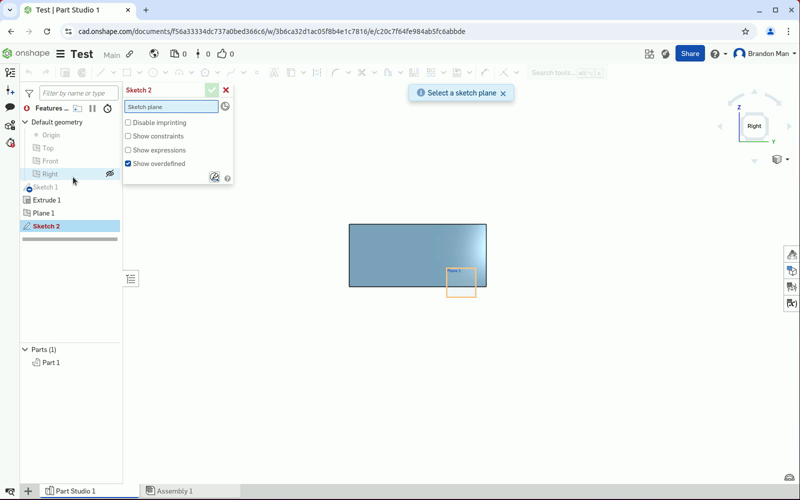
mouse_move(73, 215)
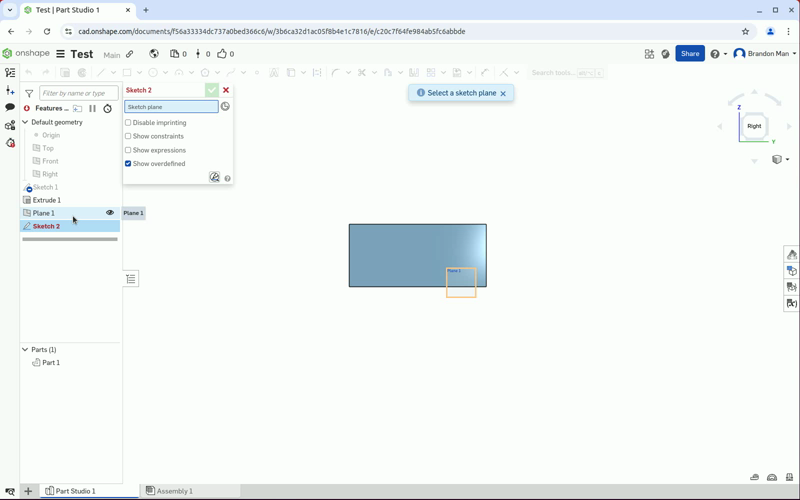
click(73, 215)
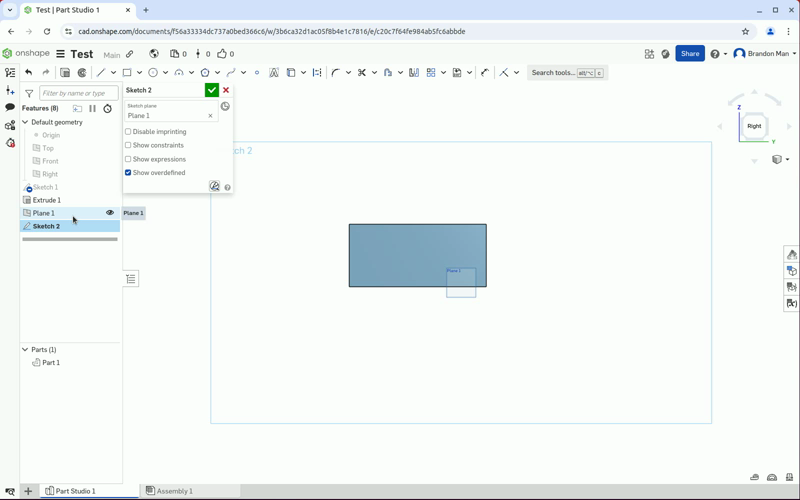
mouse_move(73, 352)
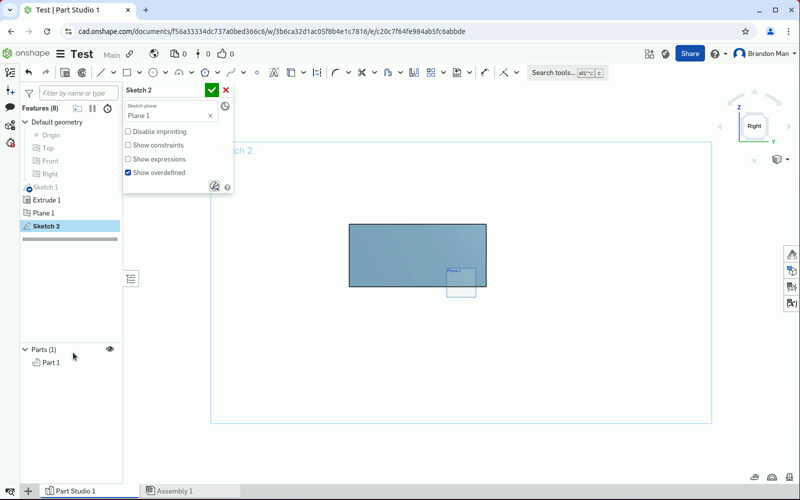
key(y)
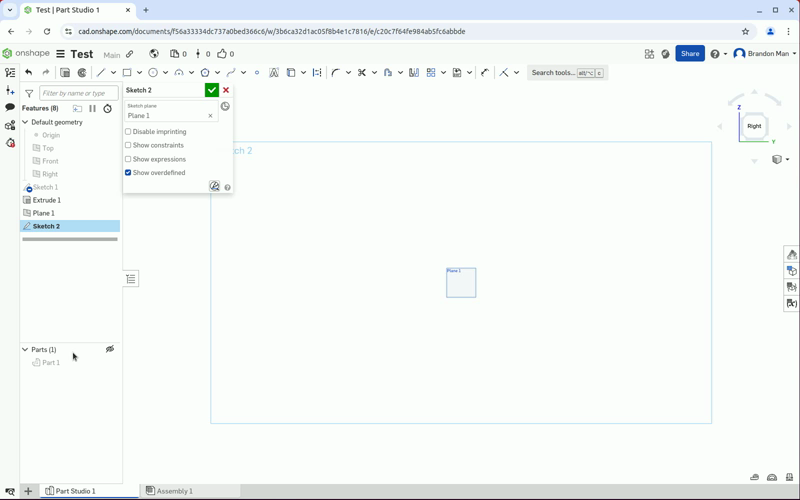
key(c)
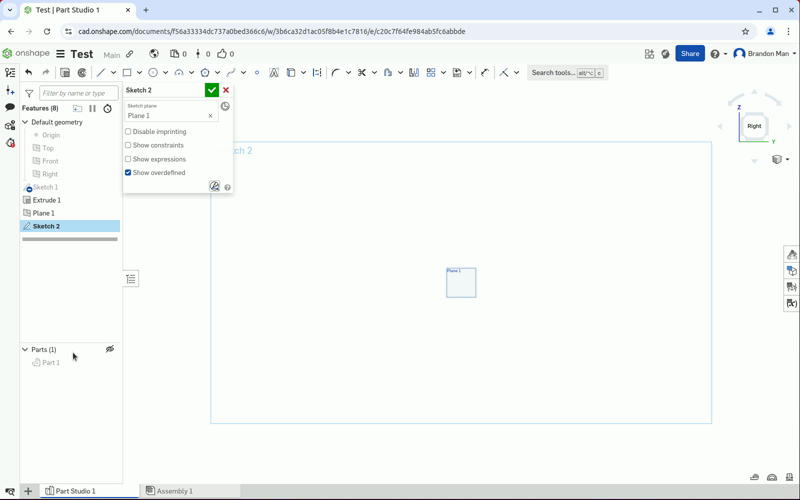
key_down(shift)
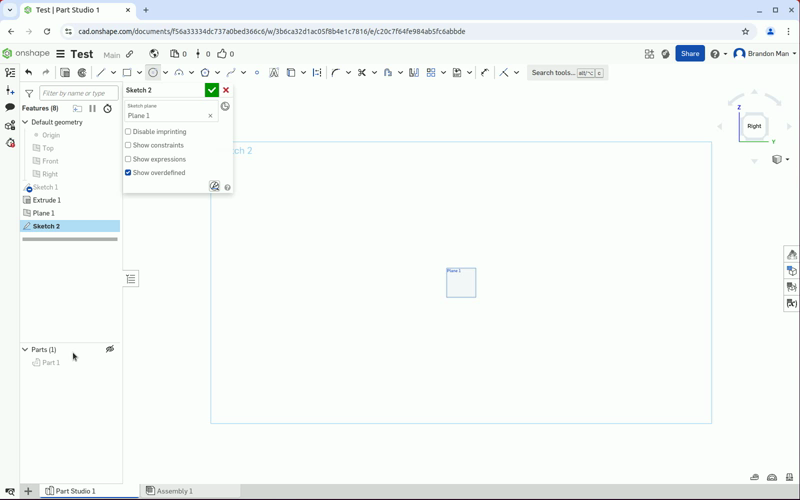
mouse_move(418, 254)
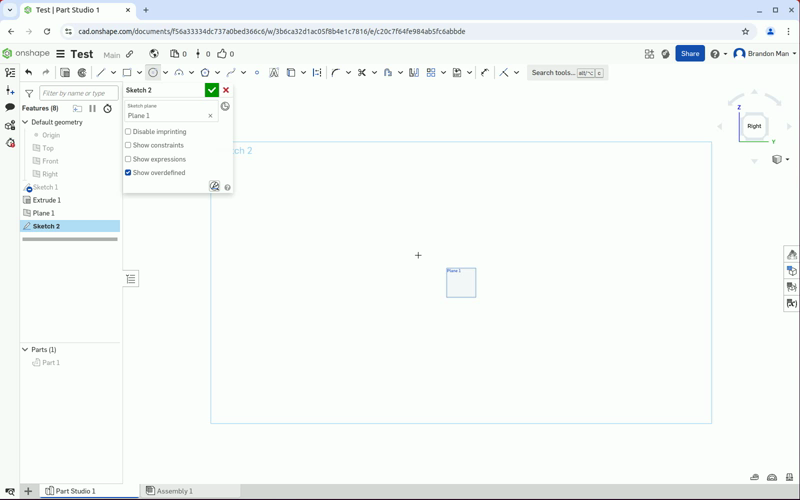
click(418, 254)
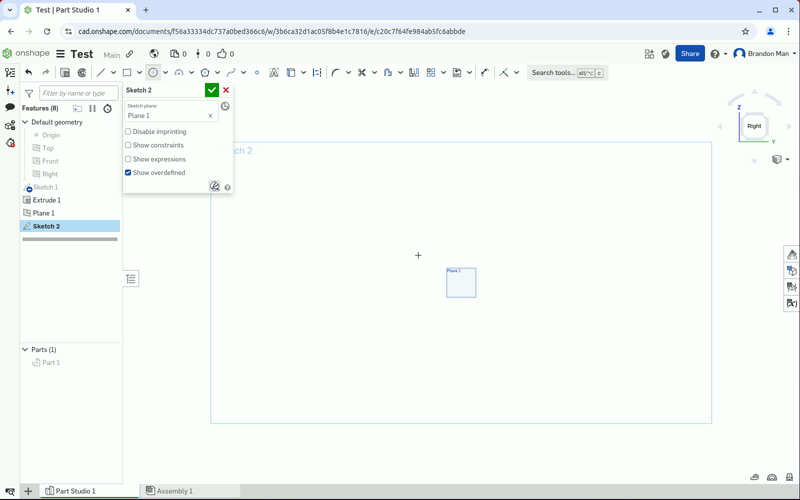
key_up(shift)
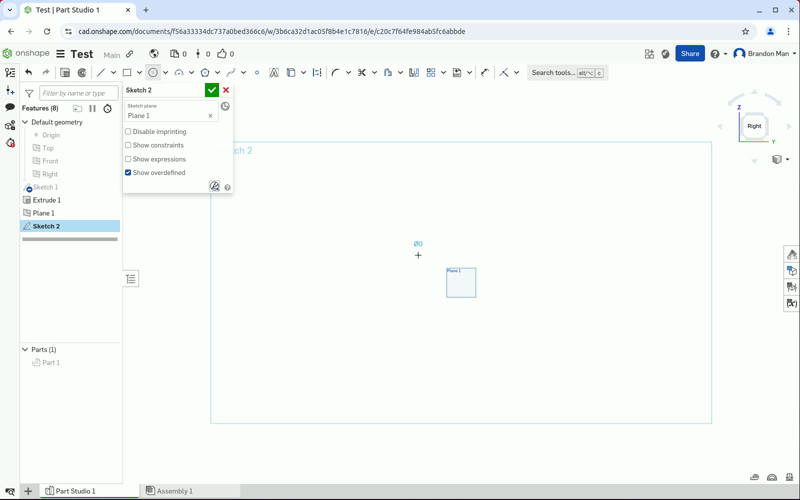
mouse_move(433, 254)
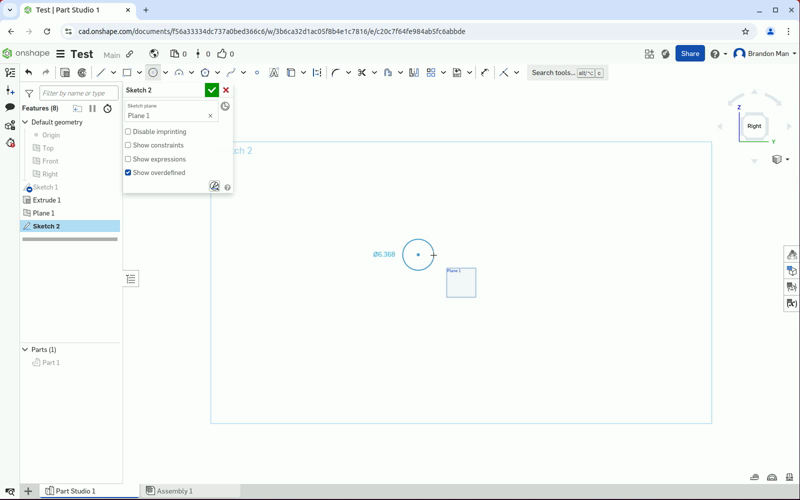
click(433, 254)
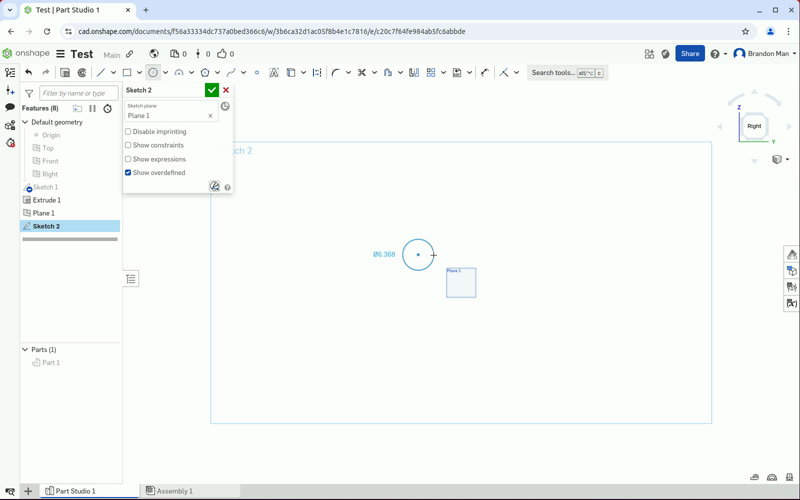
key(esc)
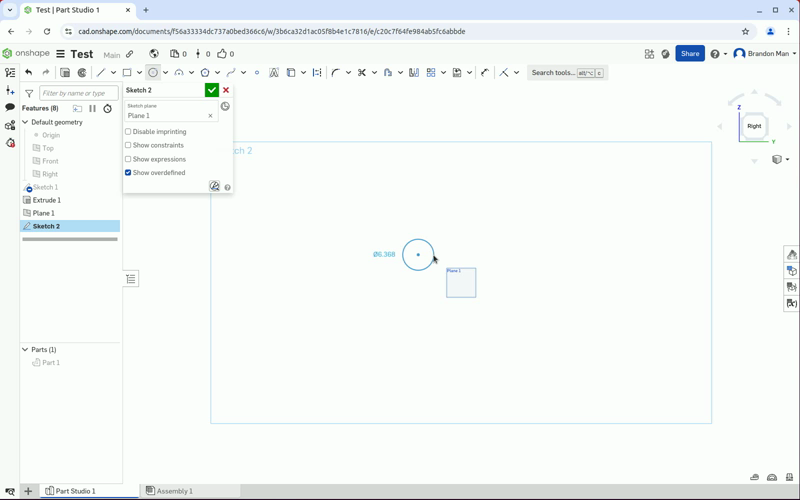
mouse_move(411, 241)
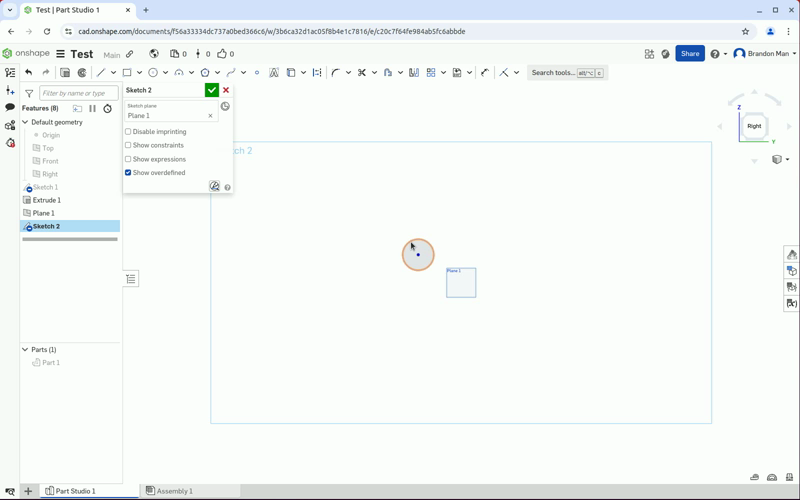
scroll(6)
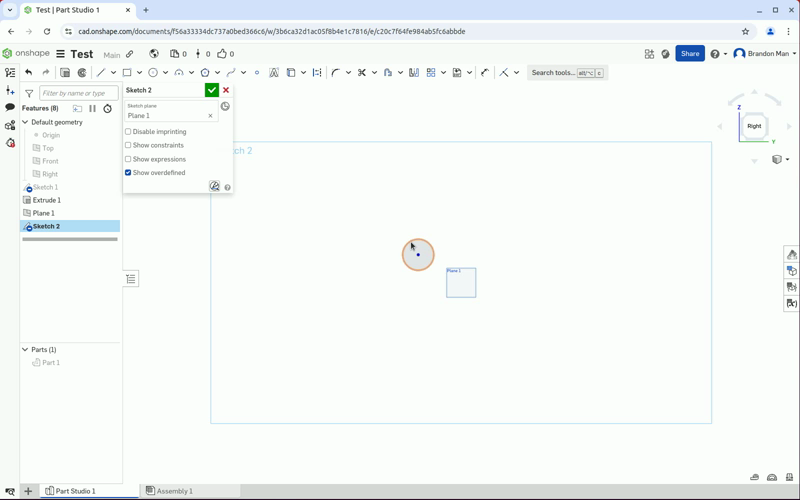
scroll(6)
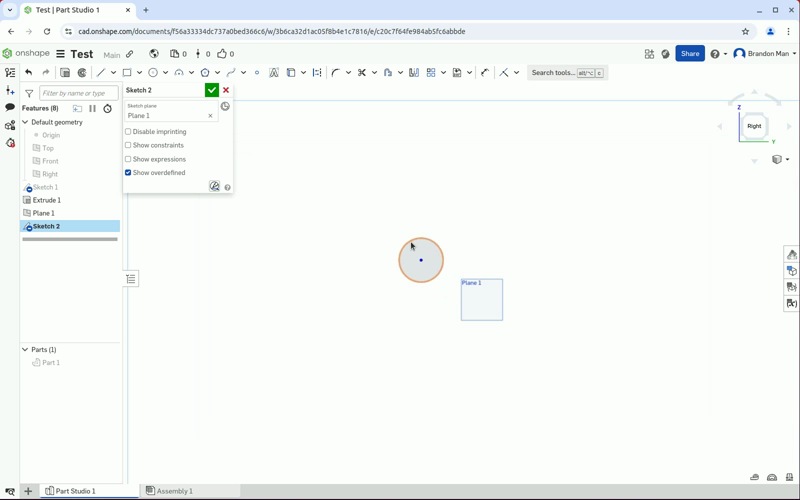
scroll(6)
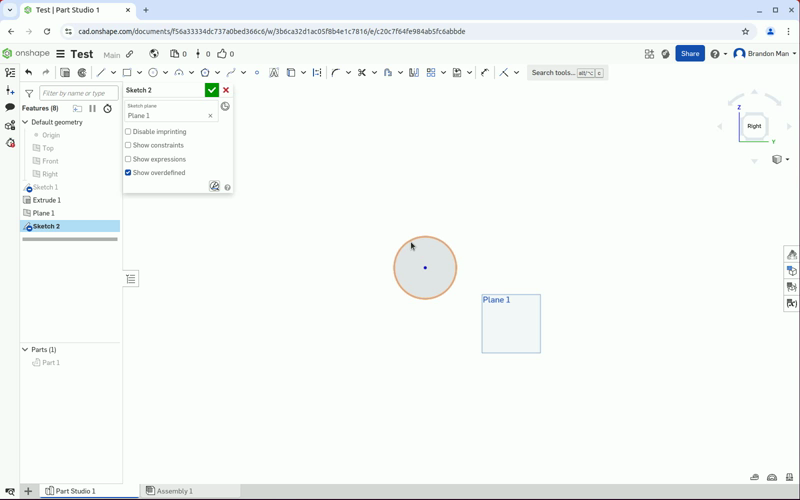
scroll(6)
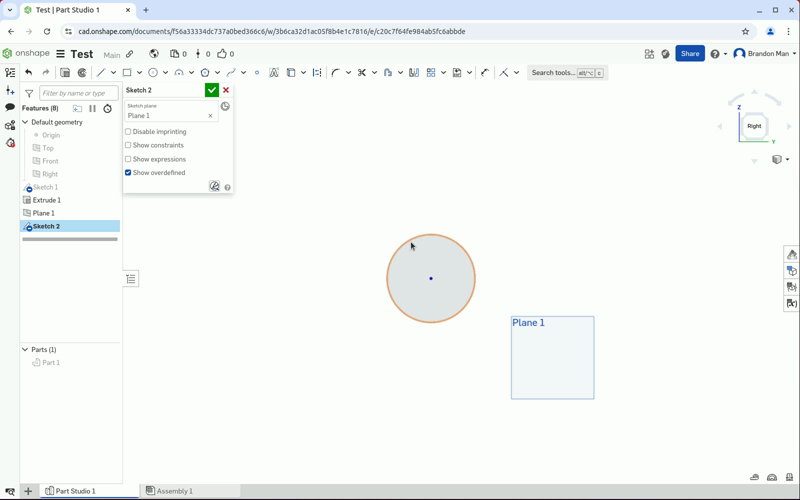
scroll(6)
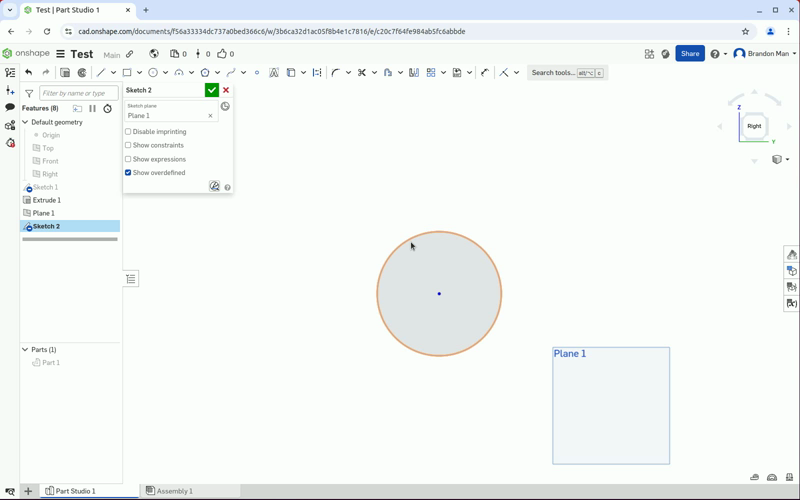
scroll(6)
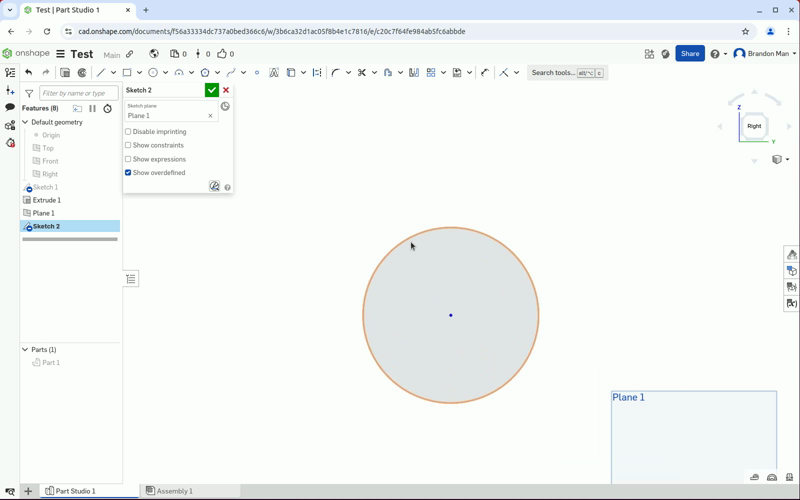
scroll(6)
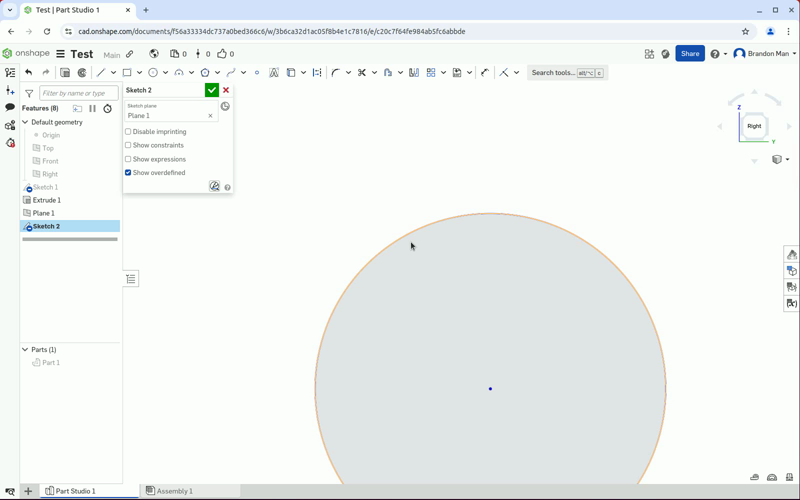
click(411, 241)
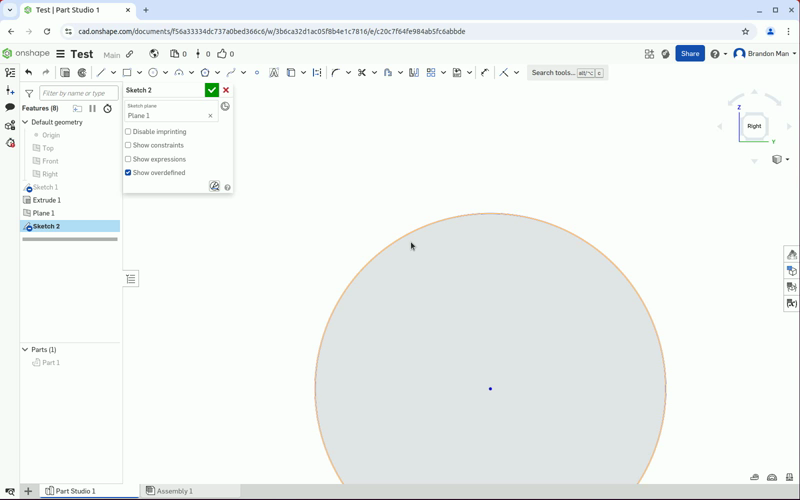
scroll(-6)
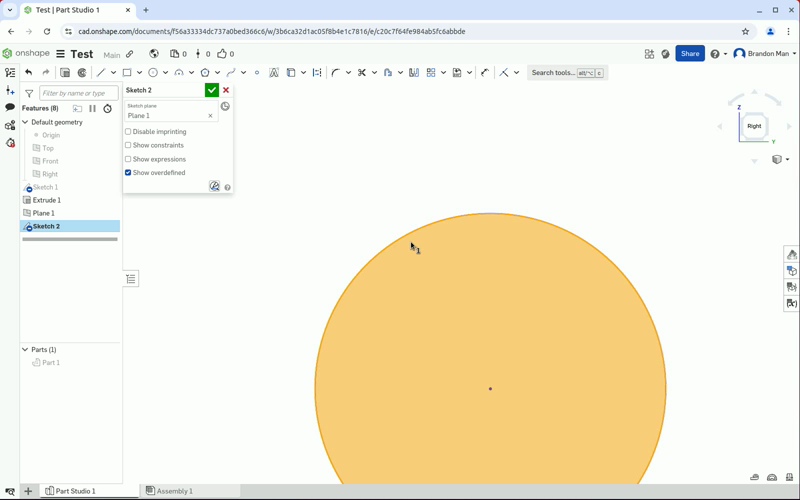
scroll(-6)
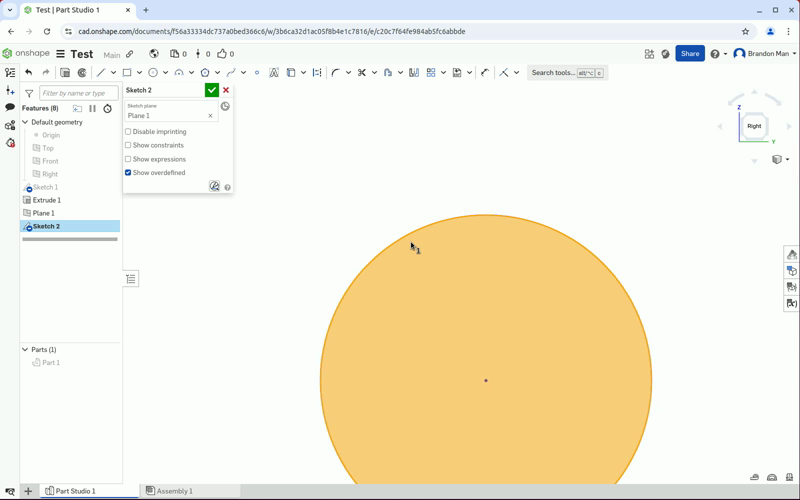
scroll(-6)
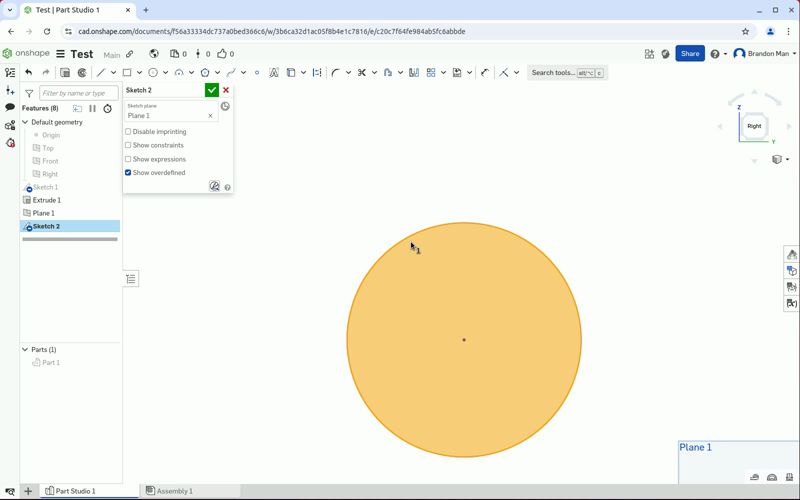
scroll(-6)
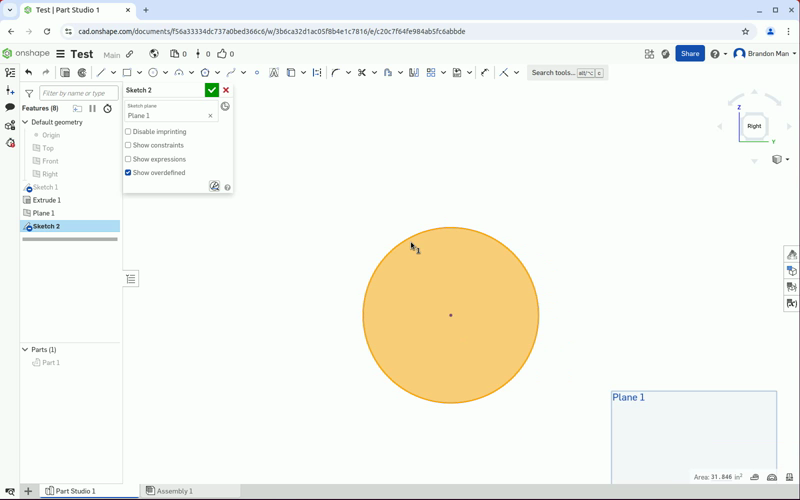
scroll(-6)
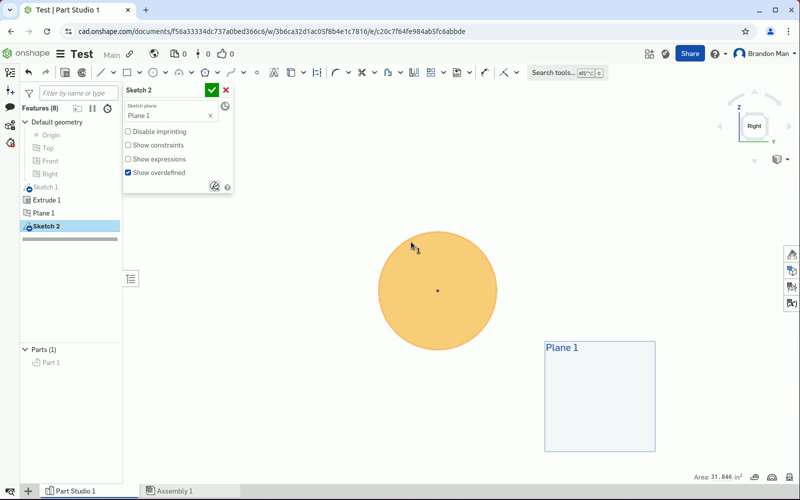
scroll(-6)
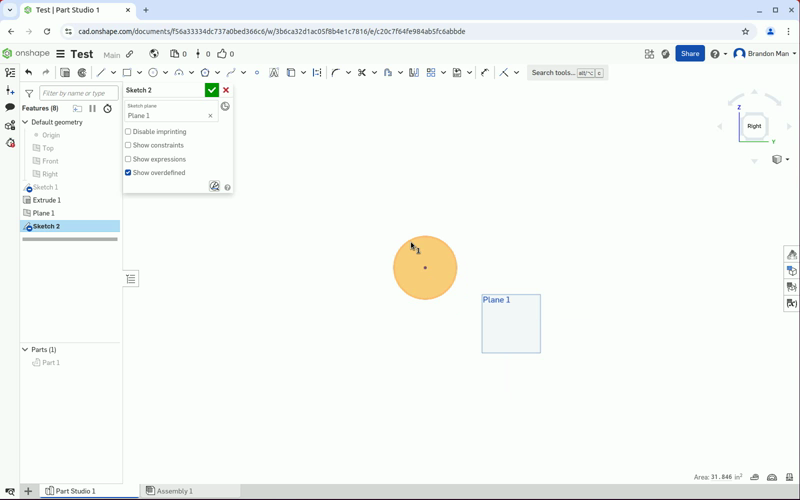
scroll(-6)
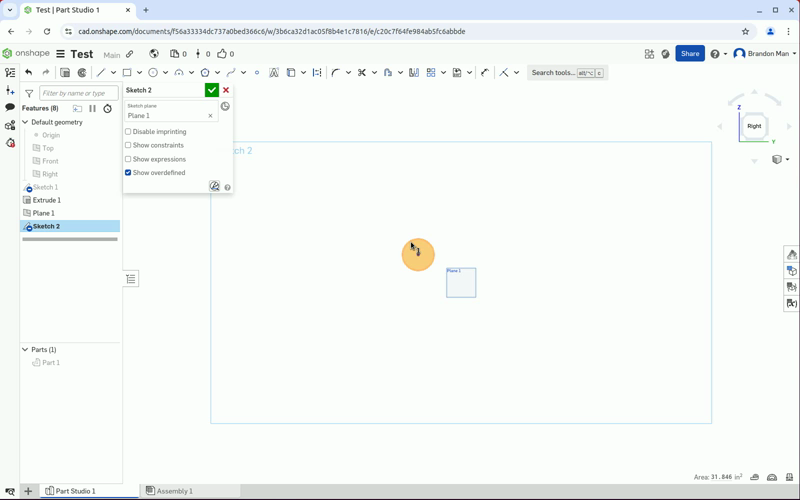
mouse_move(73, 352)
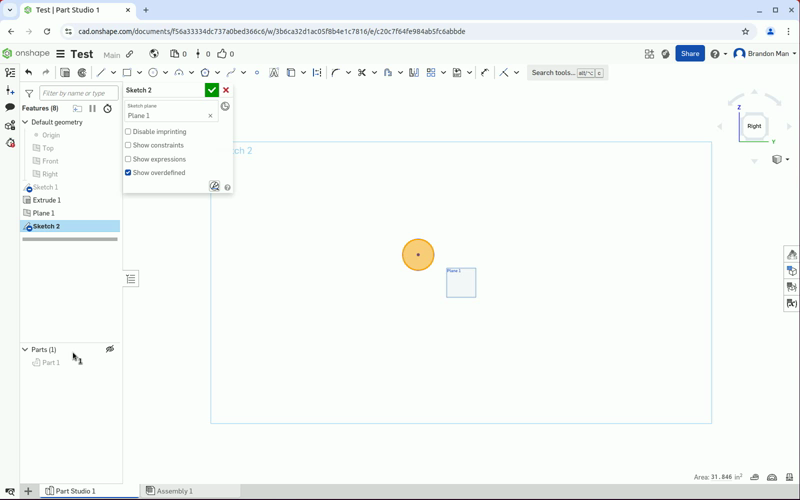
key(shift+y)
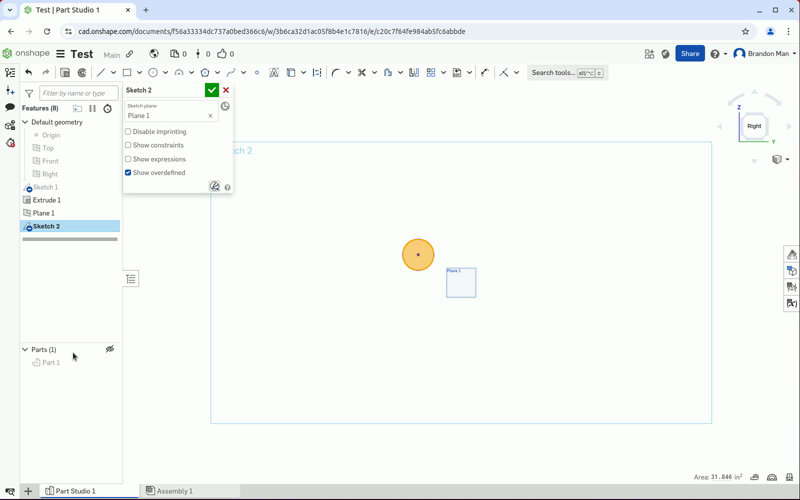
key(shift+e)
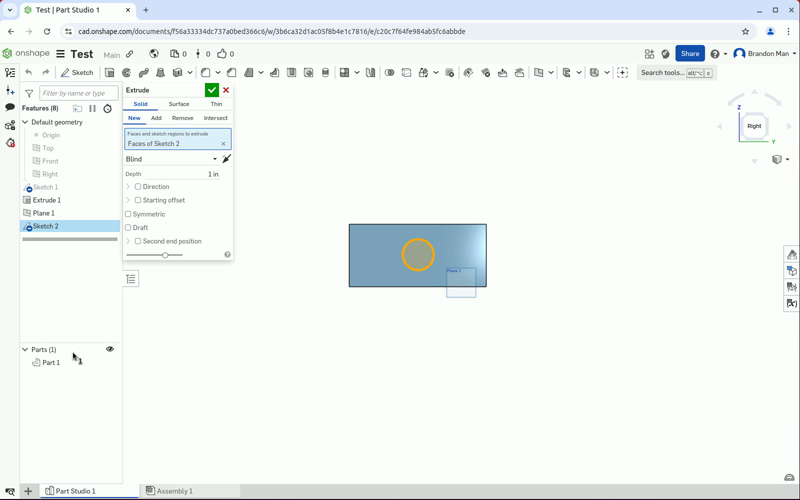
mouse_move(143, 106)
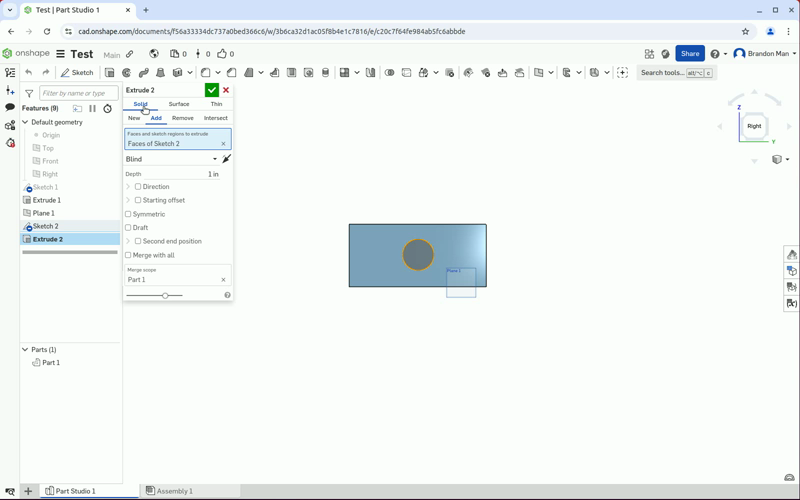
click(143, 106)
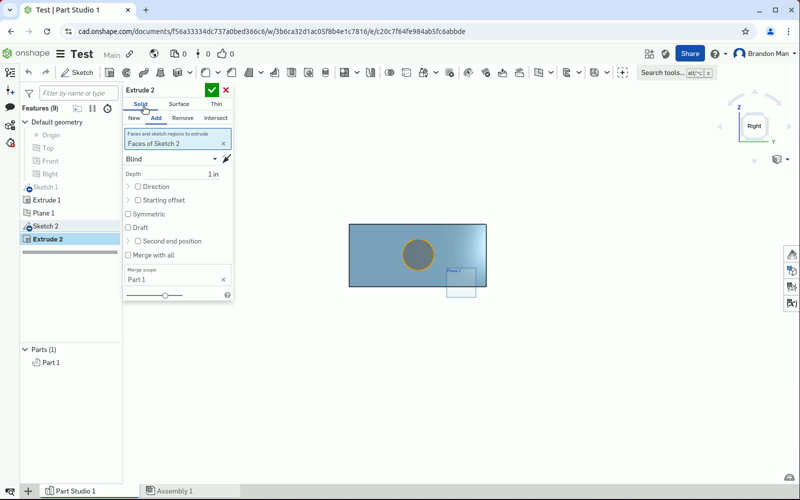
mouse_move(137, 120)
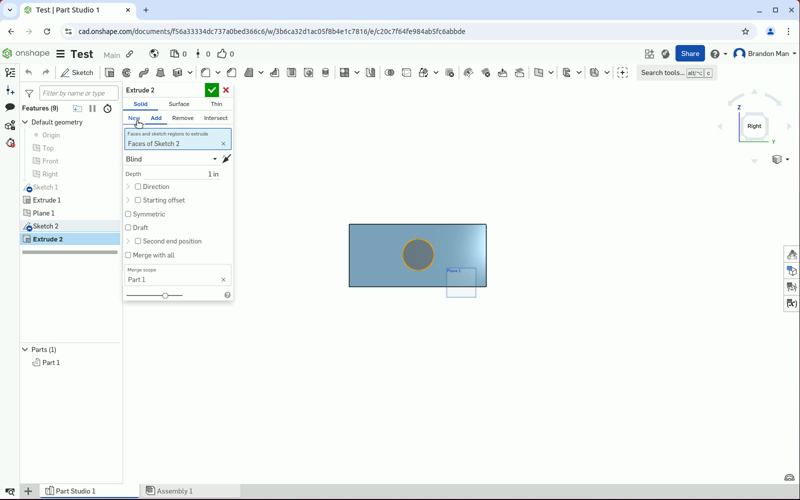
click(137, 120)
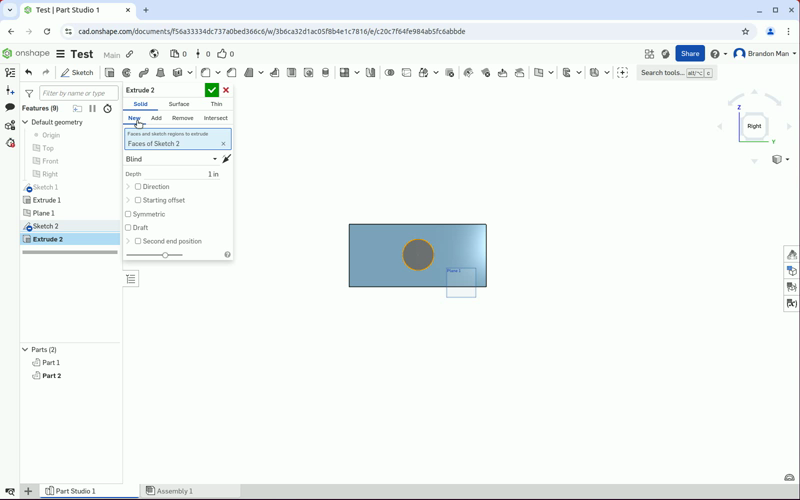
key(tab, 4)
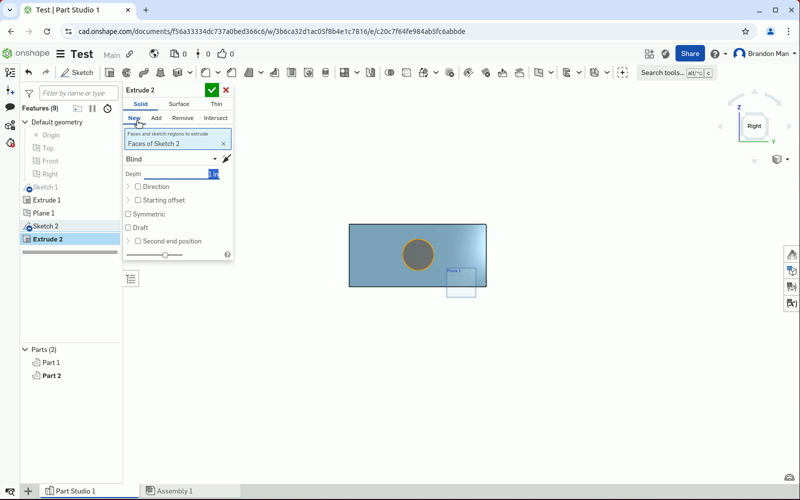
text(-30.811)
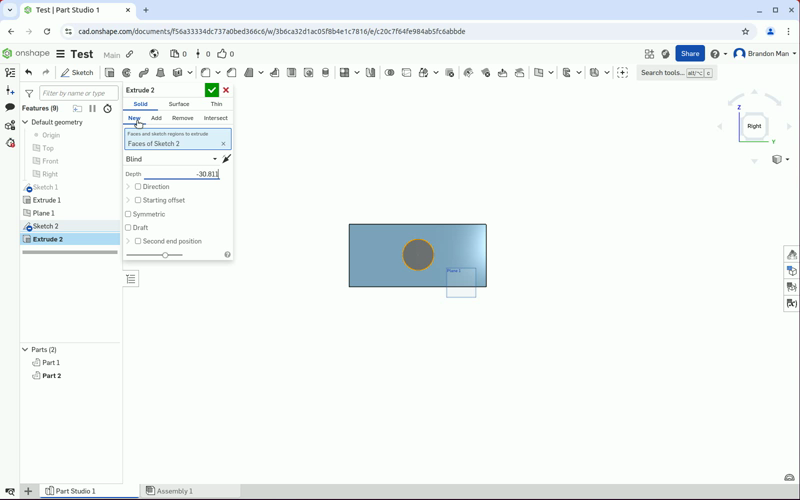
key(tab, 3)
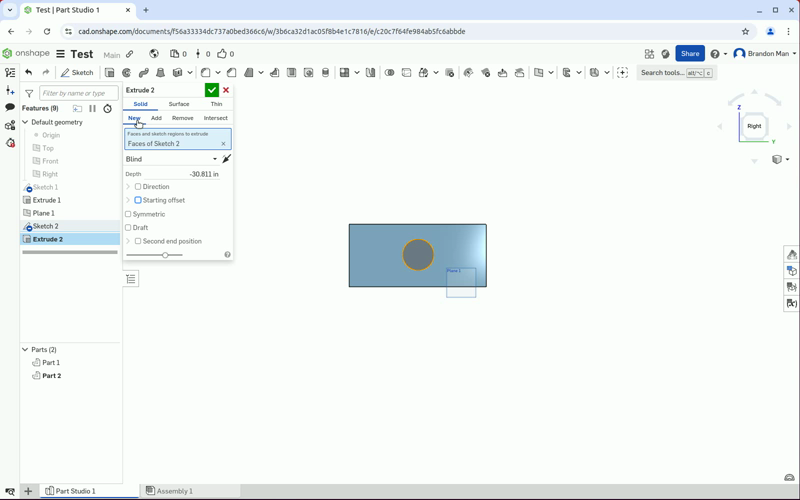
key(tab, 2)
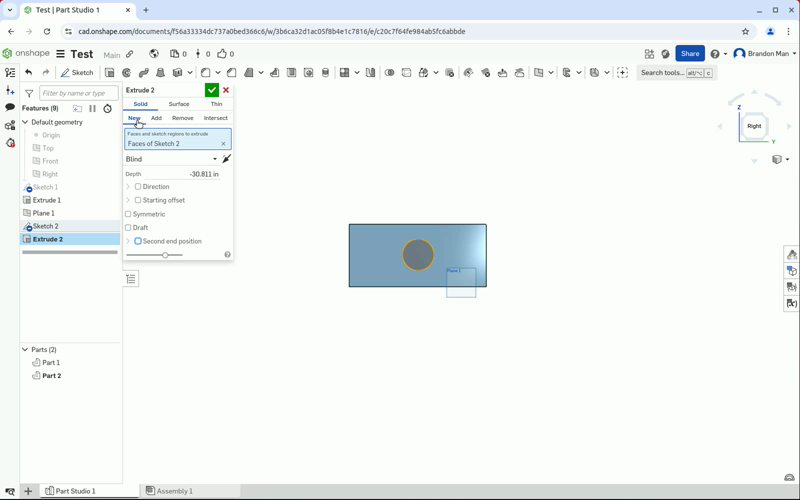
key(space)
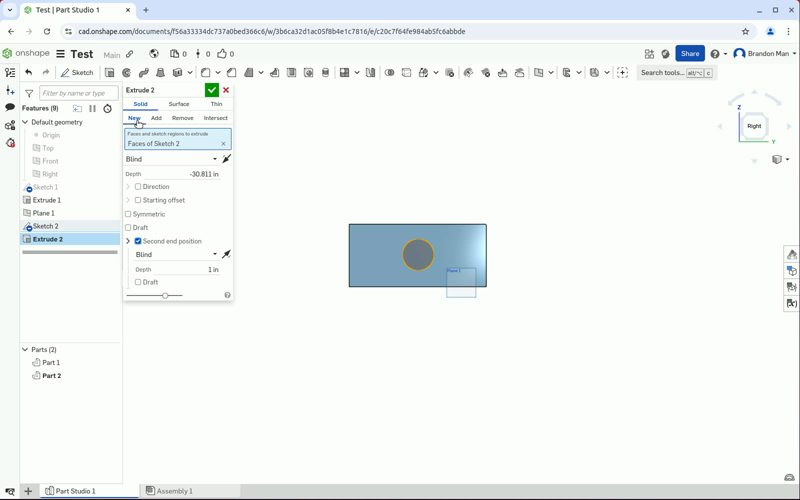
key(tab, 3)
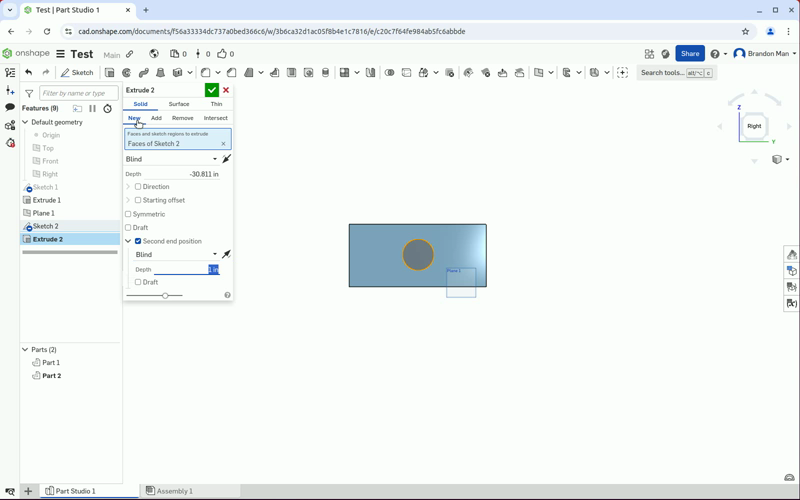
text(5.777)
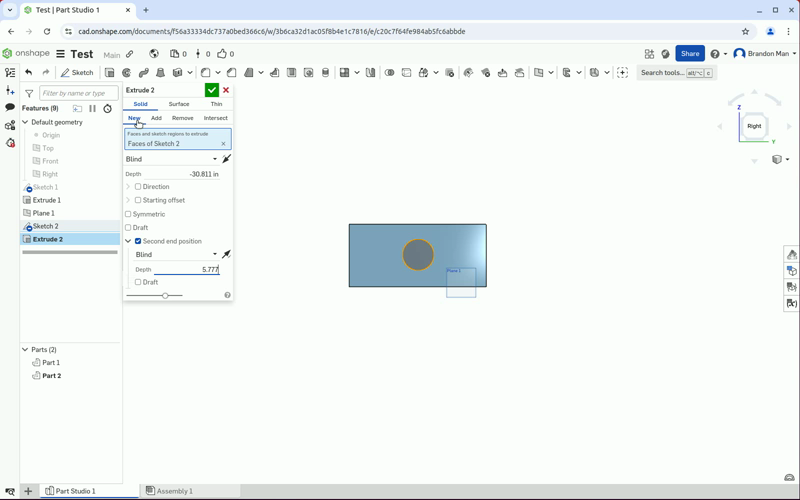
key(enter)
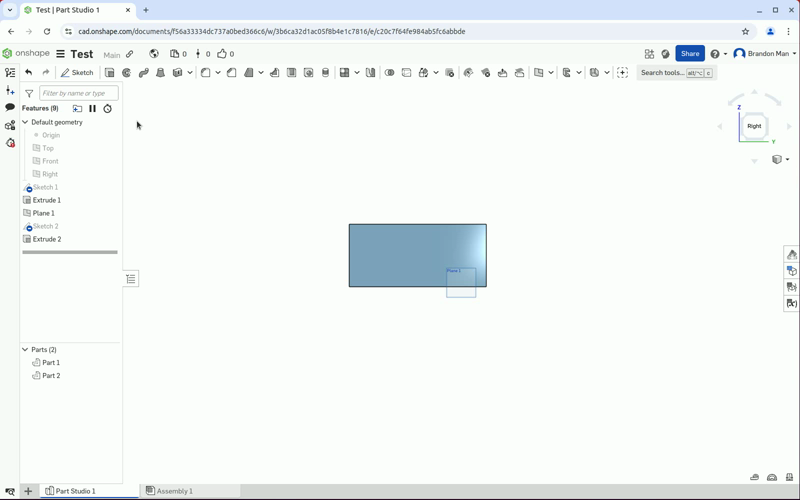
key(shift+h)
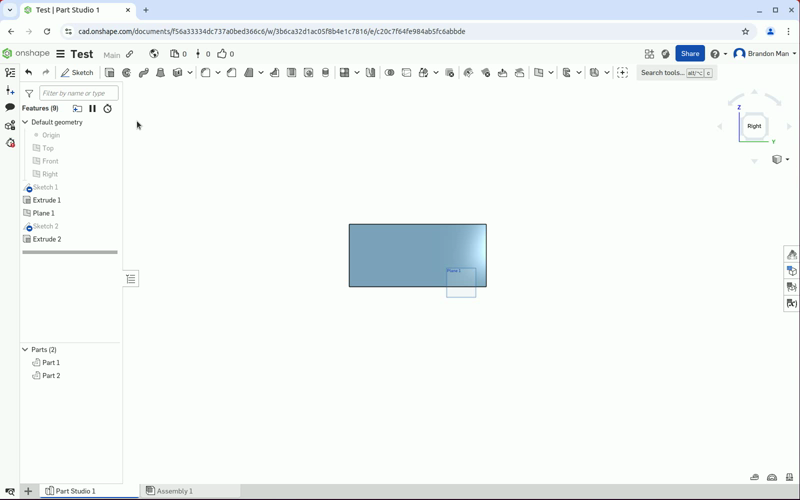
key(shift+h)
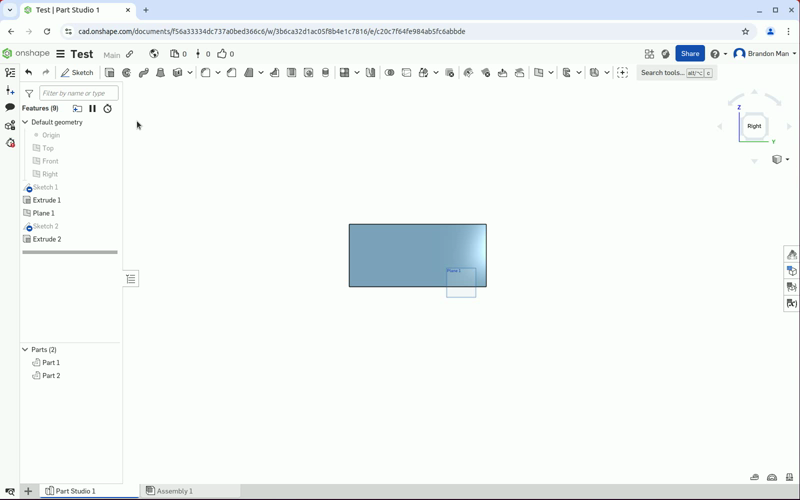
key(shift+7)
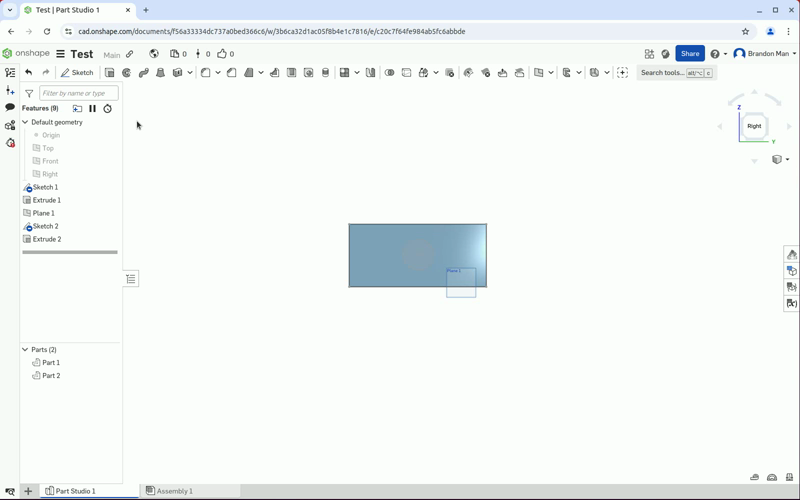
key(right, 2)
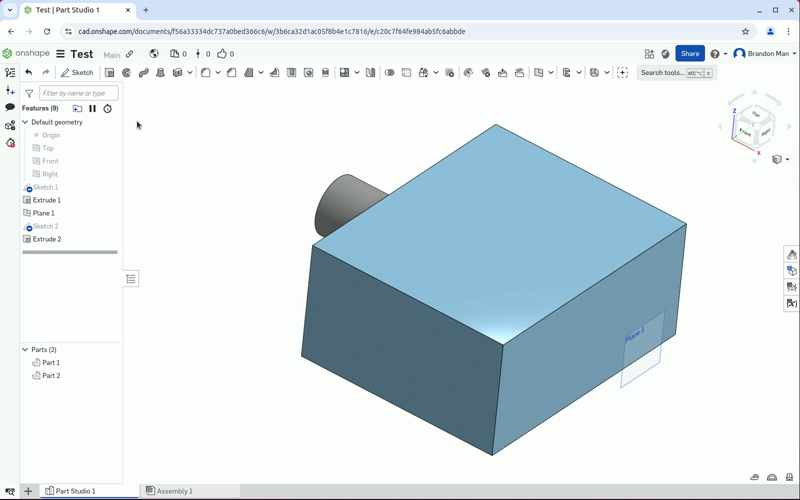
key(down, 2)
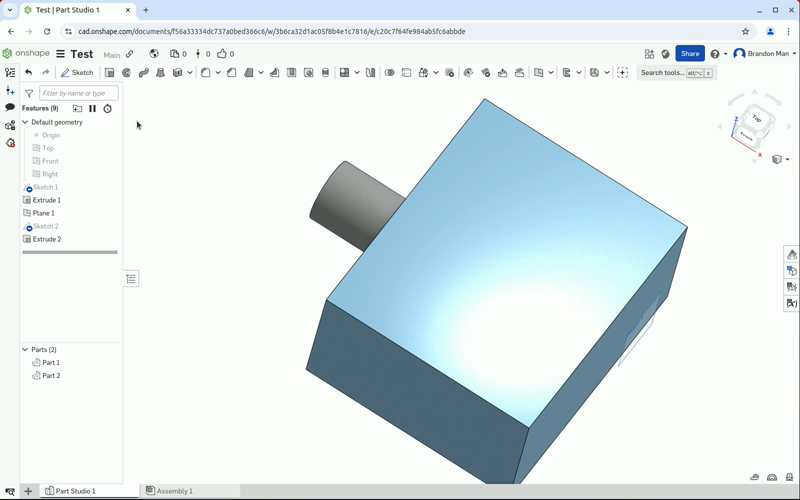
key(up, 2)
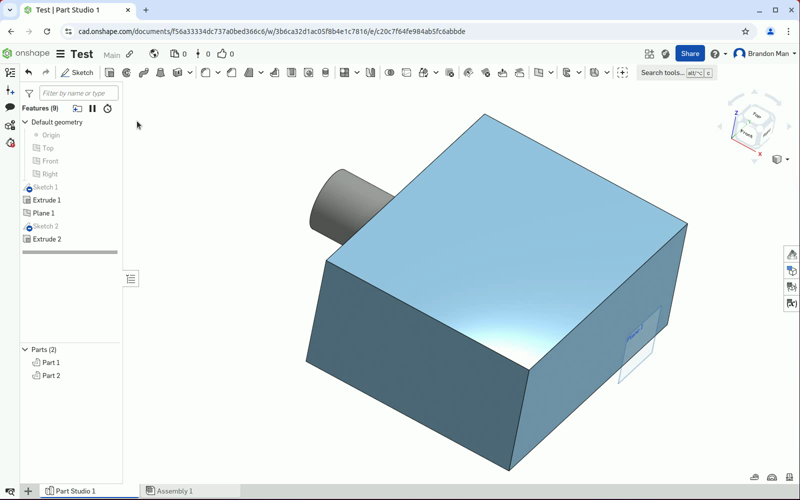
key(left, 2)
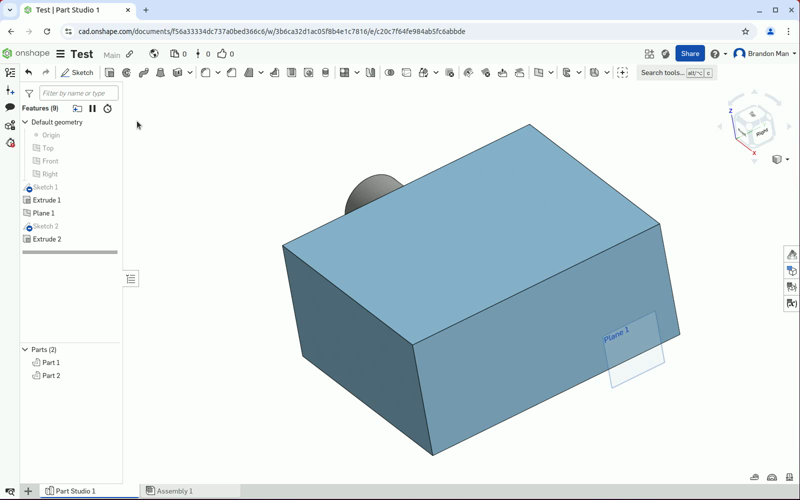
mouse_move(73, 189)
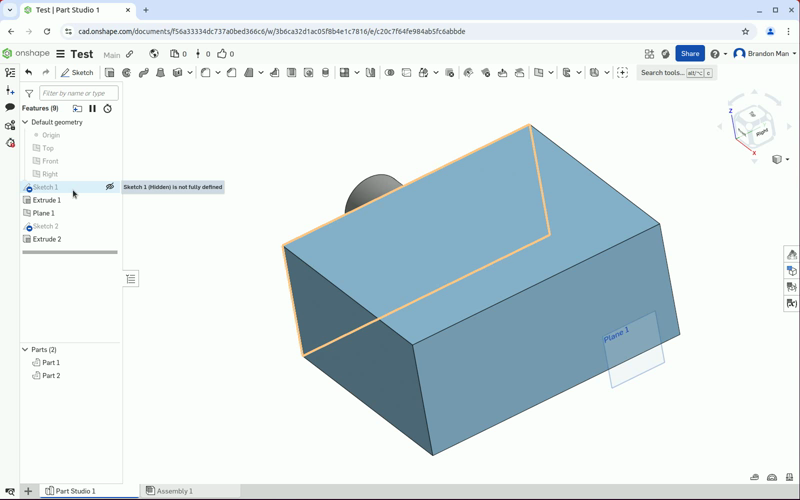
click(73, 189)